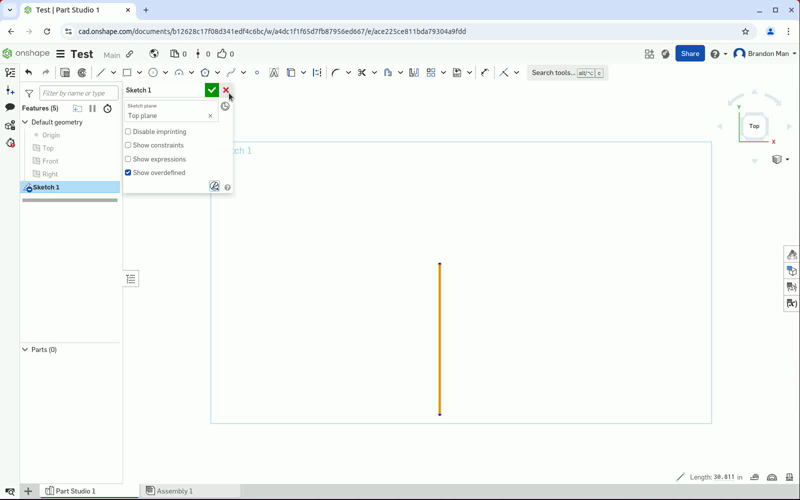
key(shift+h)
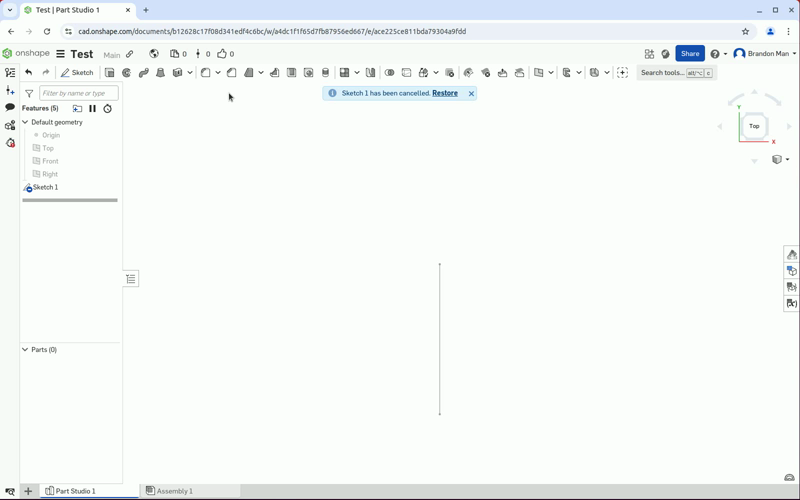
mouse_move(73, 352)
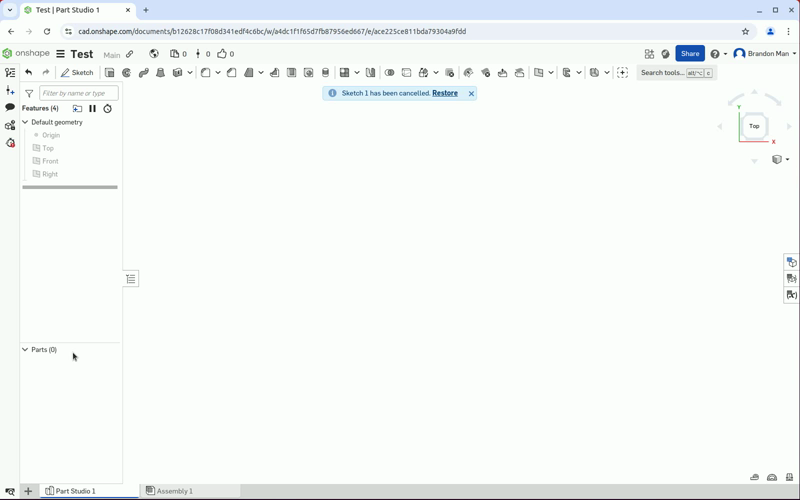
key(y)
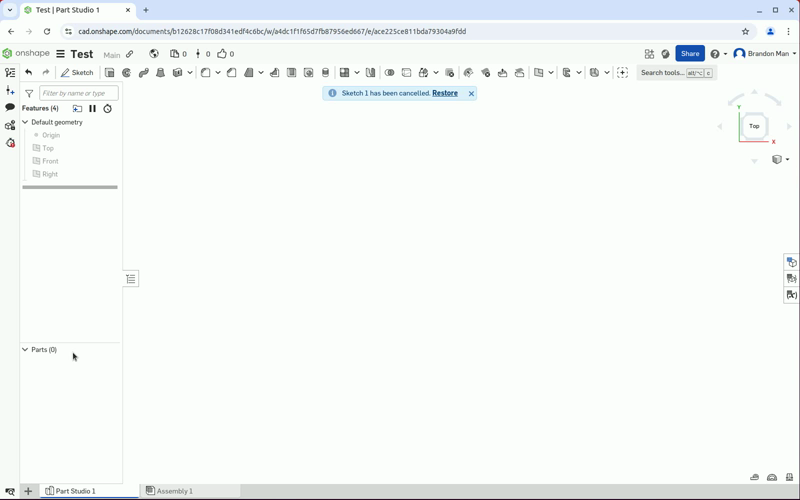
key(shift+p)
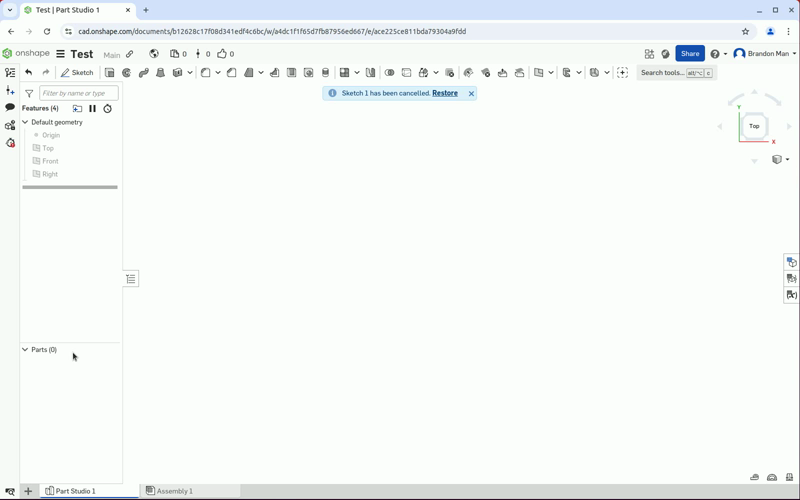
key(space)
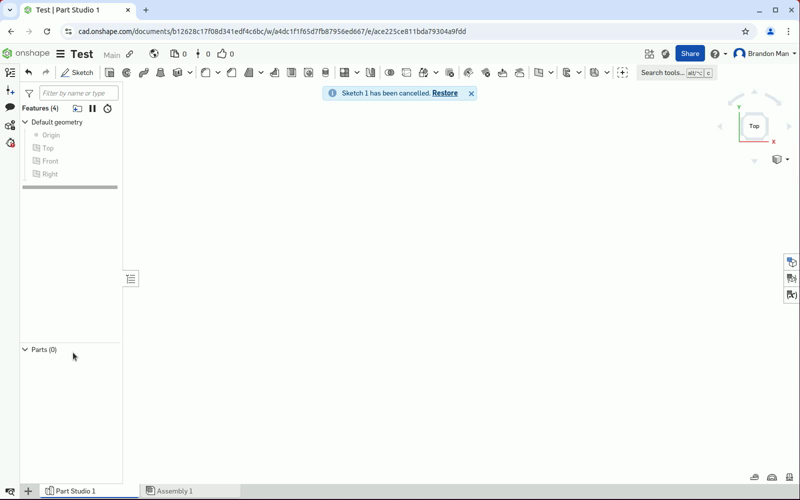
key_down(shift)
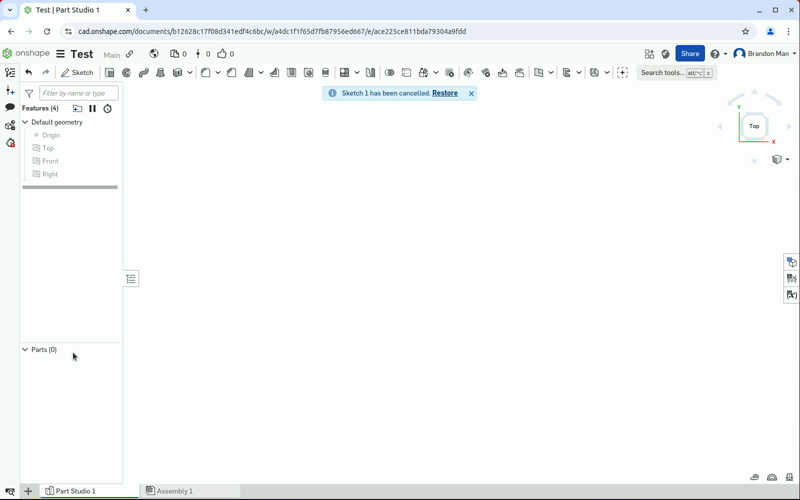
key(up)
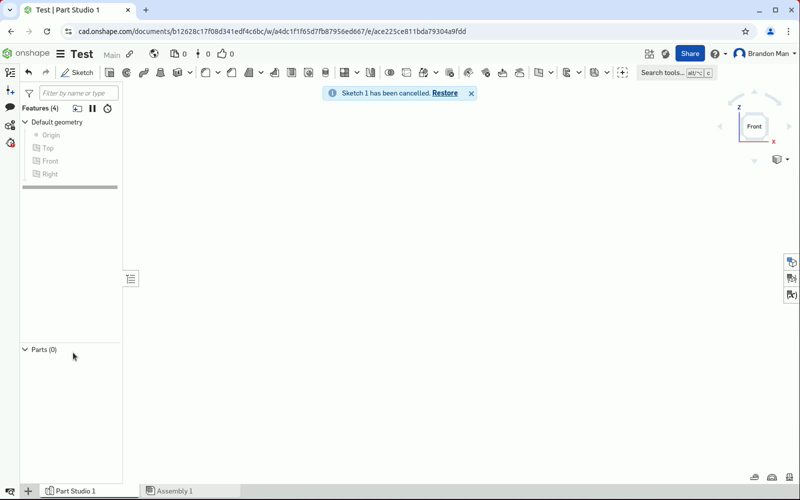
key_up(shift)
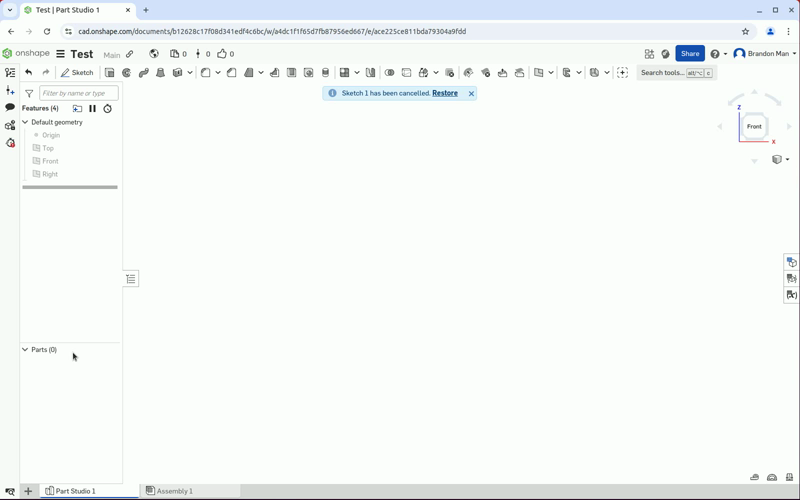
mouse_move(73, 352)
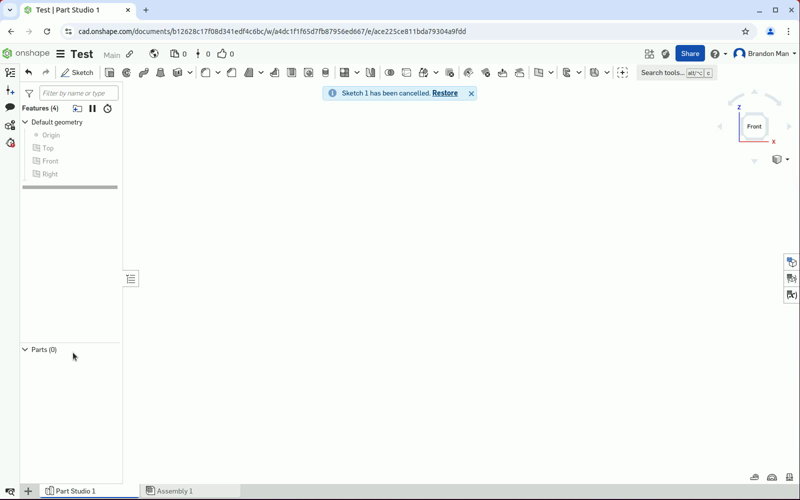
key(shift+y)
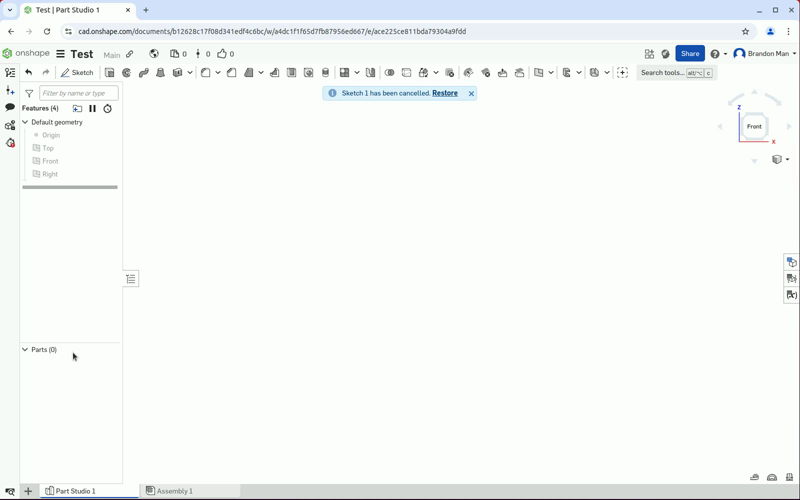
key(shift+s)
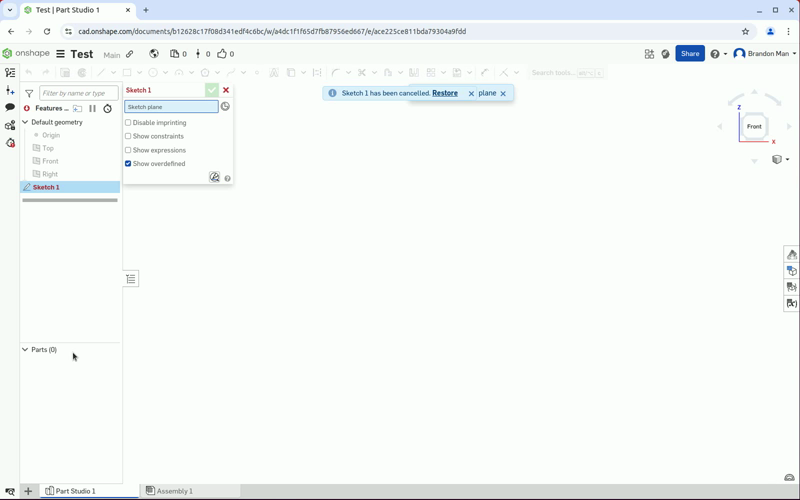
mouse_move(73, 163)
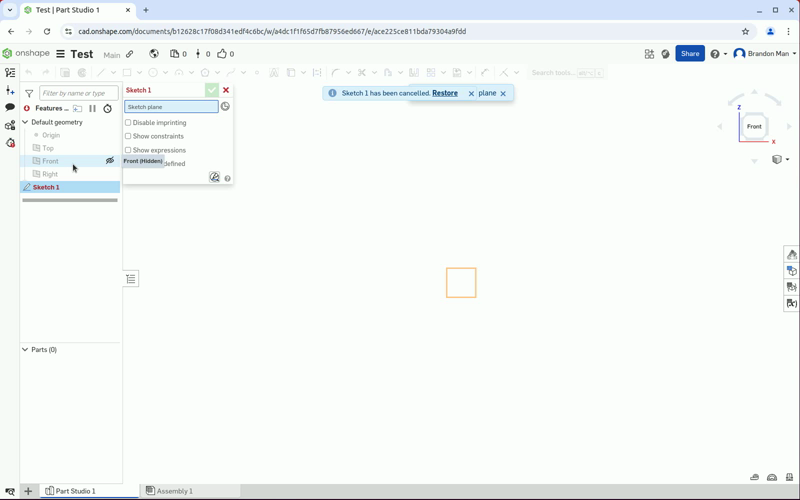
click(73, 163)
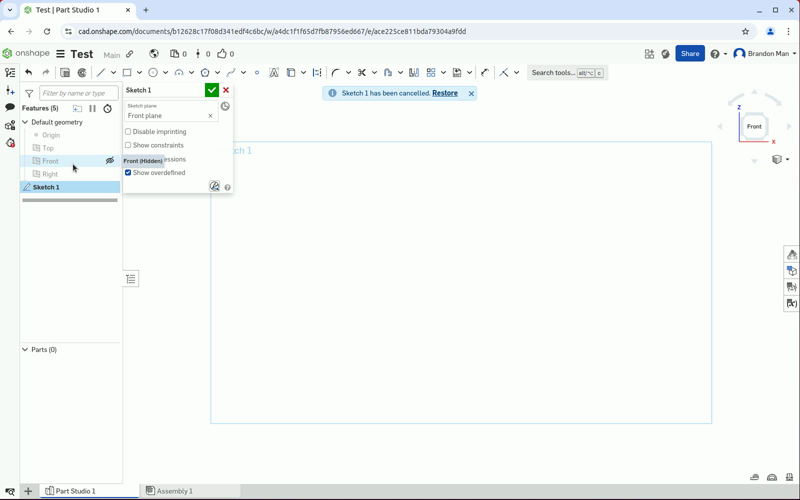
mouse_move(73, 352)
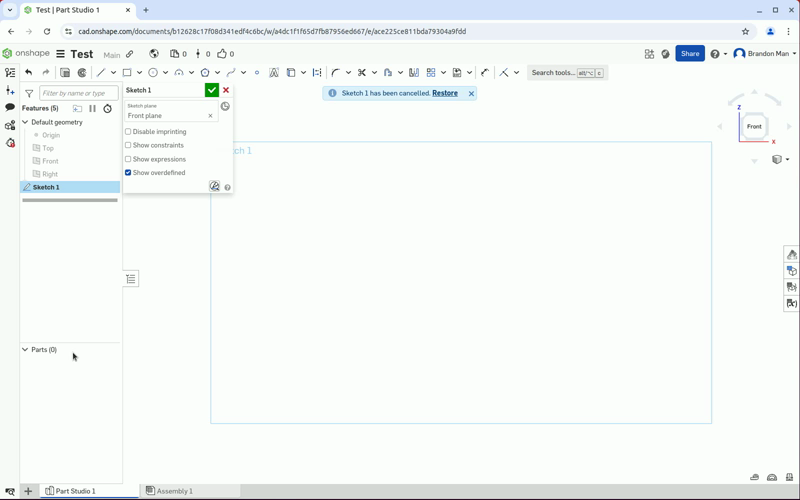
key(y)
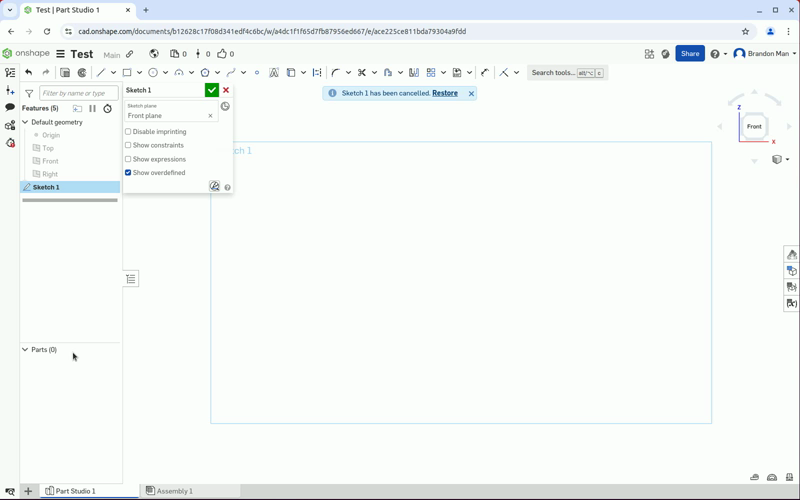
key(l)
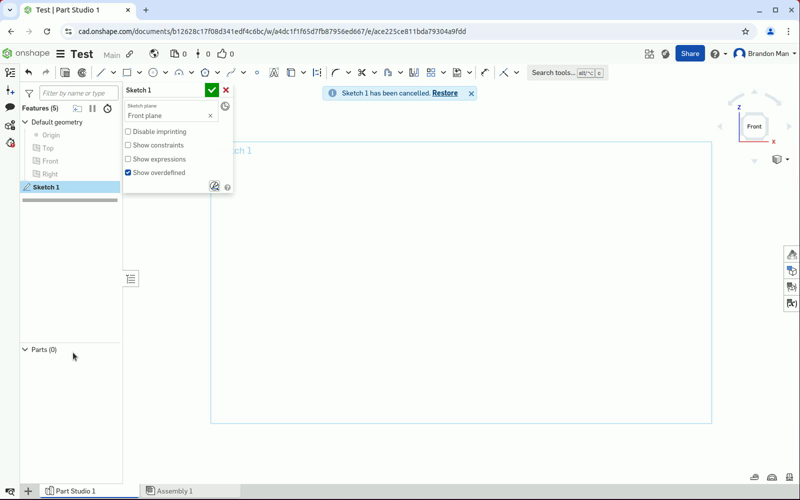
key_down(shift)
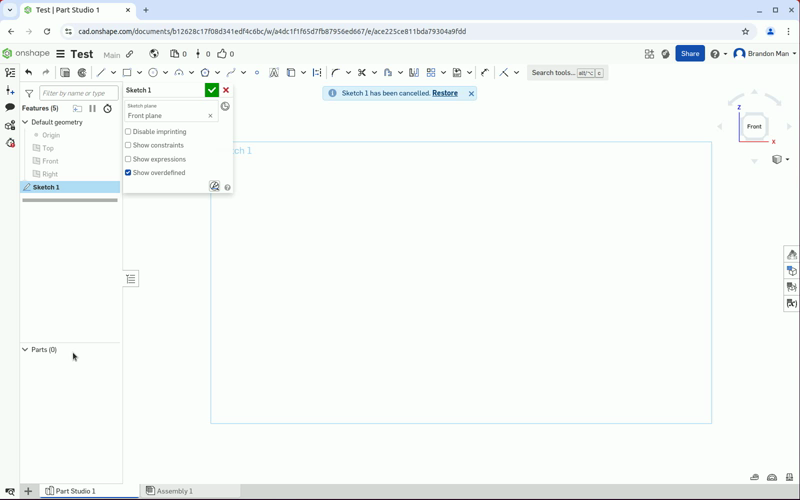
mouse_move(349, 282)
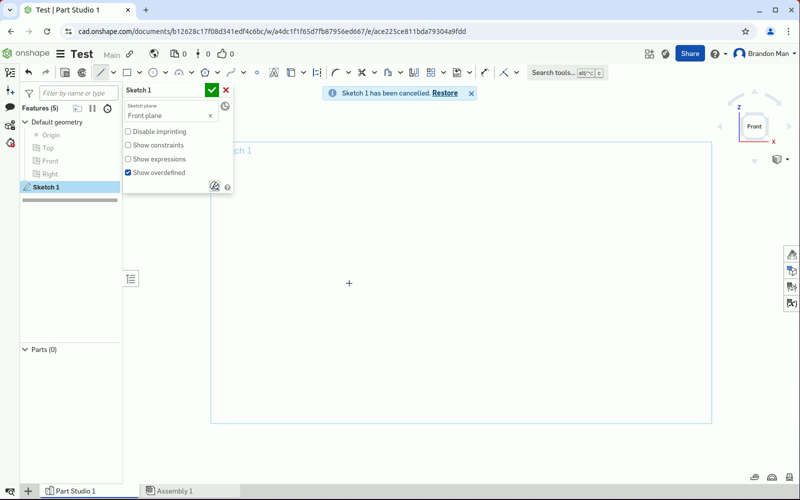
click(349, 282)
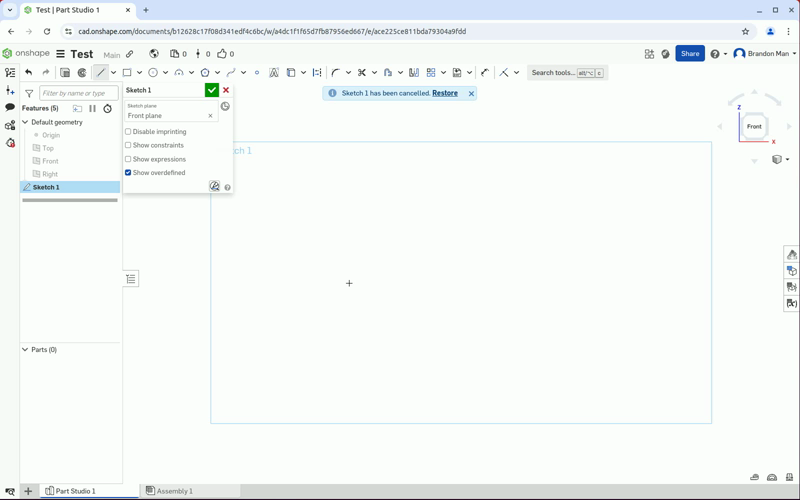
key_up(shift)
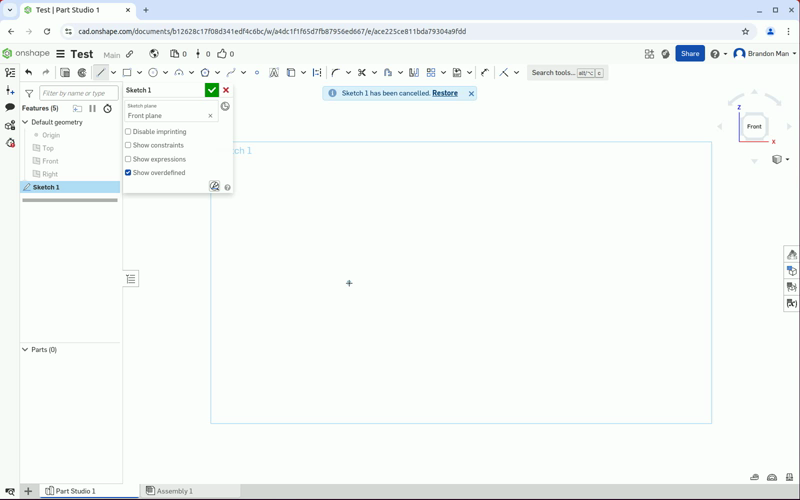
key_down(shift)
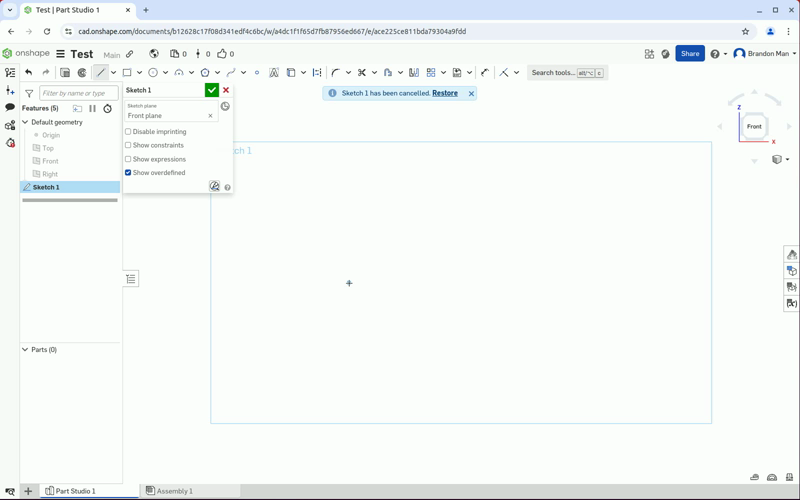
mouse_move(460, 282)
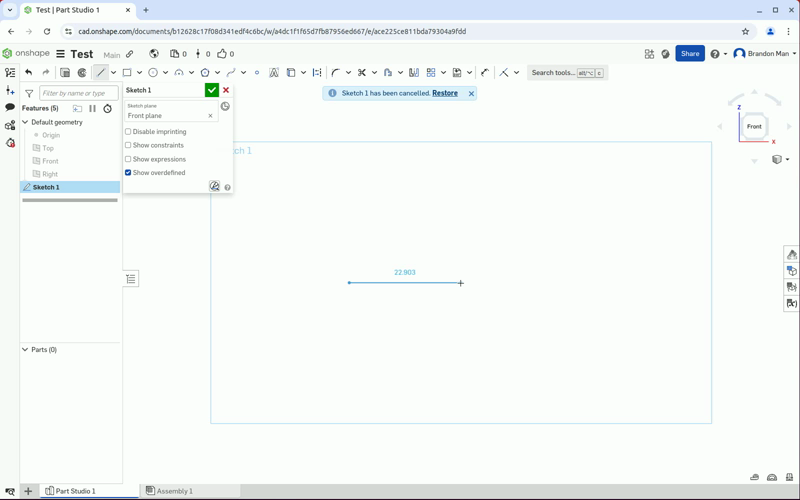
click(460, 282)
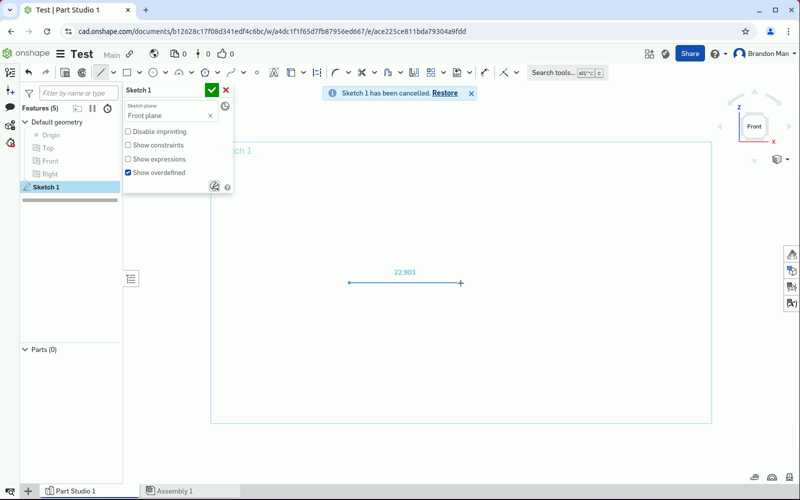
key_up(shift)
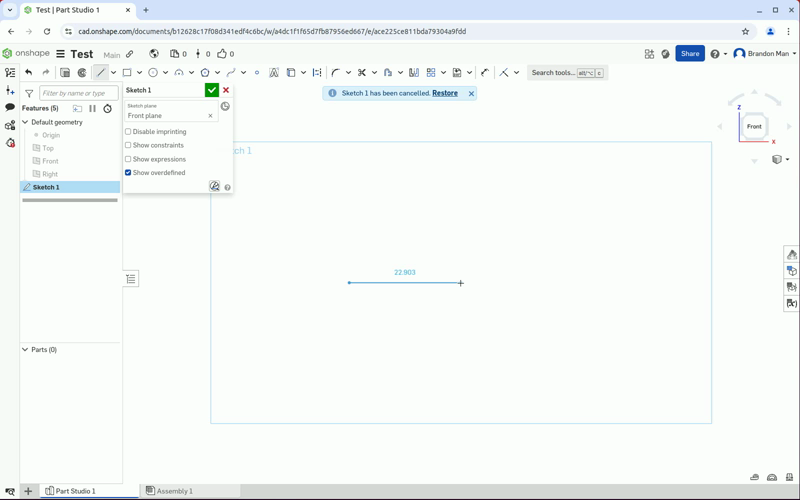
key_down(shift)
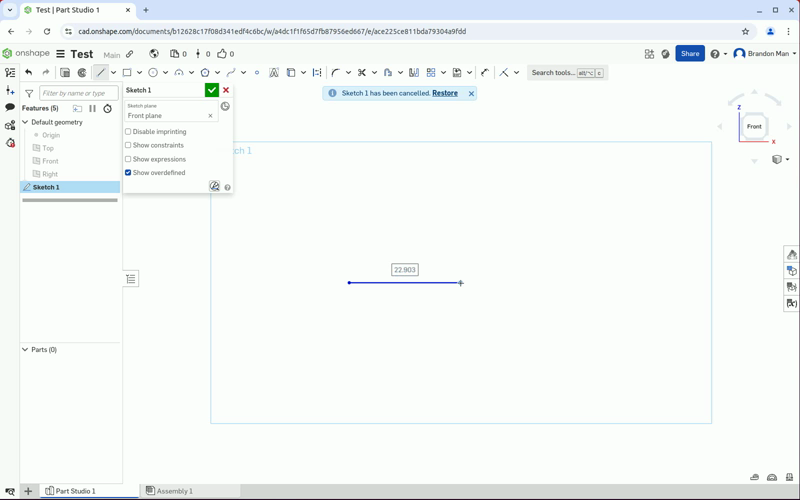
mouse_move(460, 170)
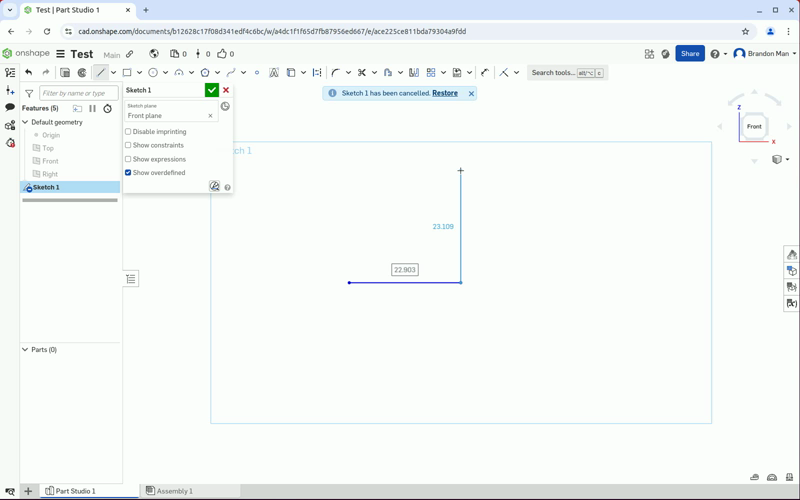
click(460, 170)
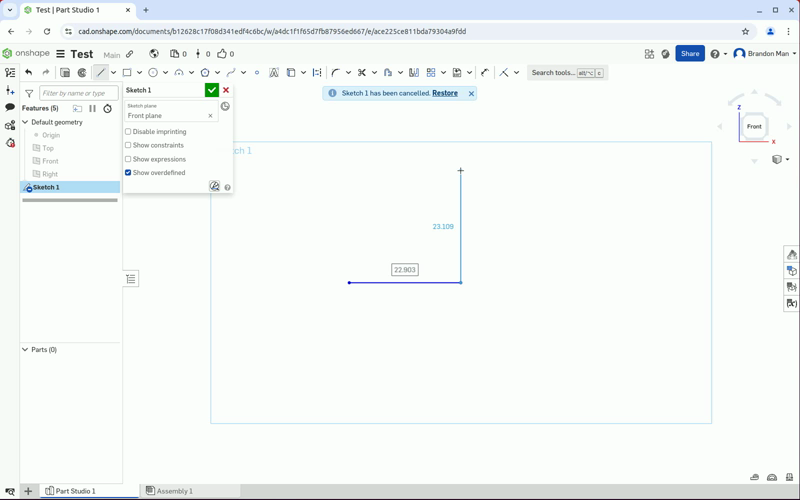
key_up(shift)
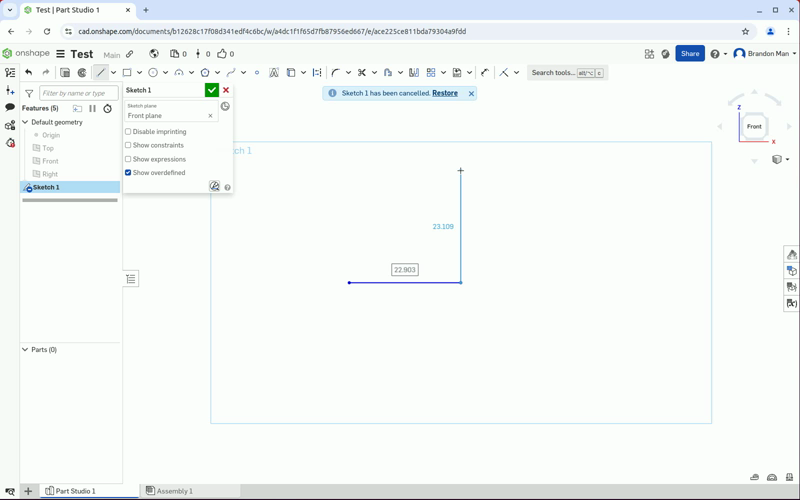
key_down(shift)
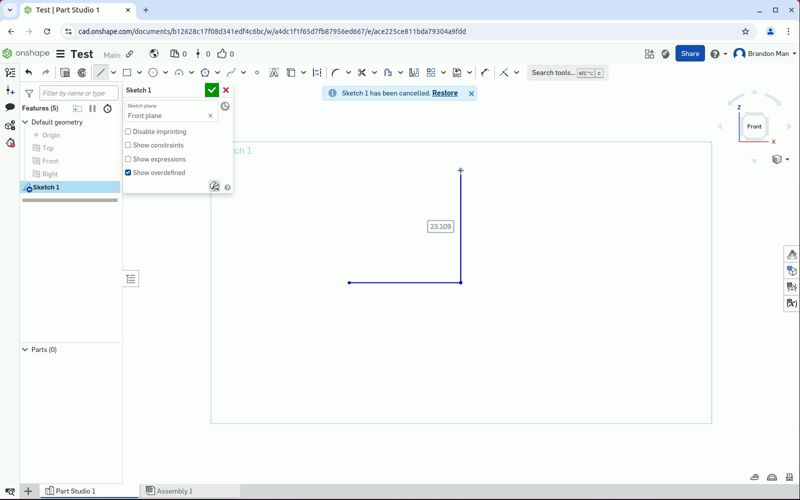
mouse_move(349, 170)
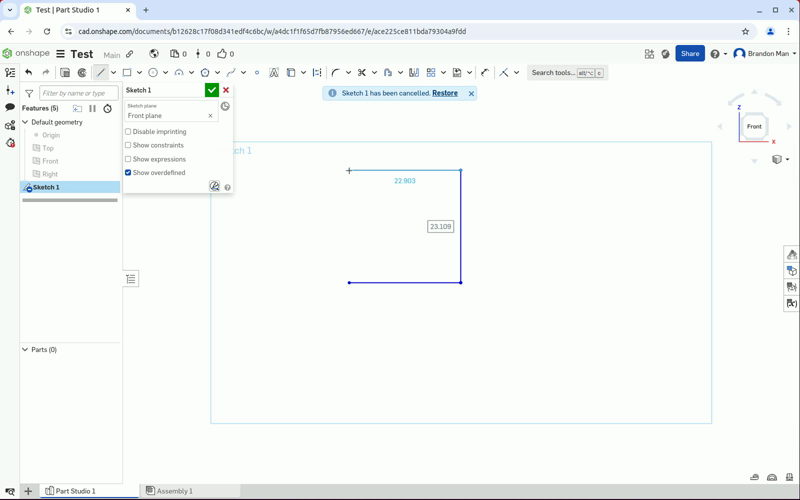
click(349, 170)
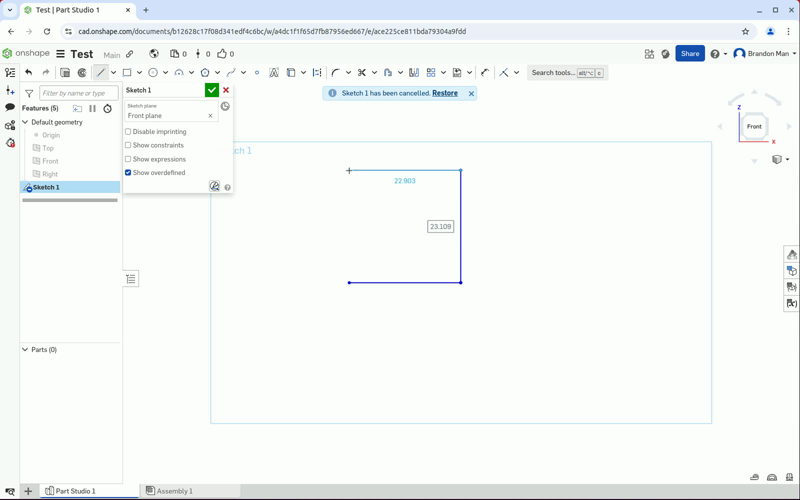
key_up(shift)
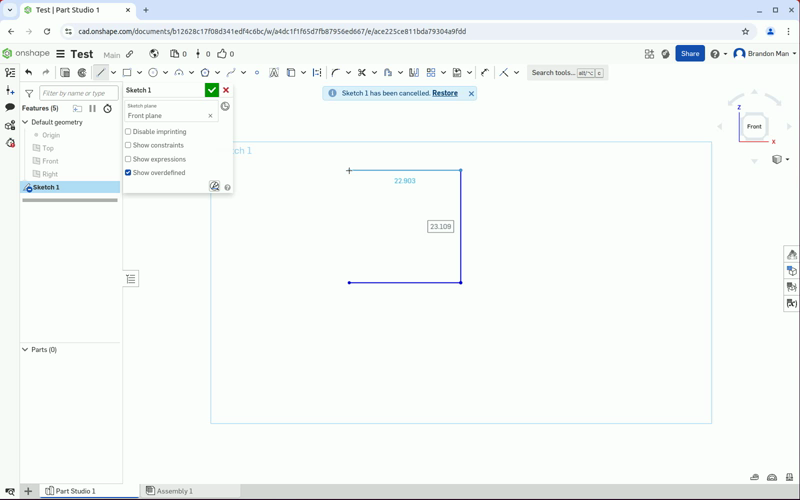
key_down(shift)
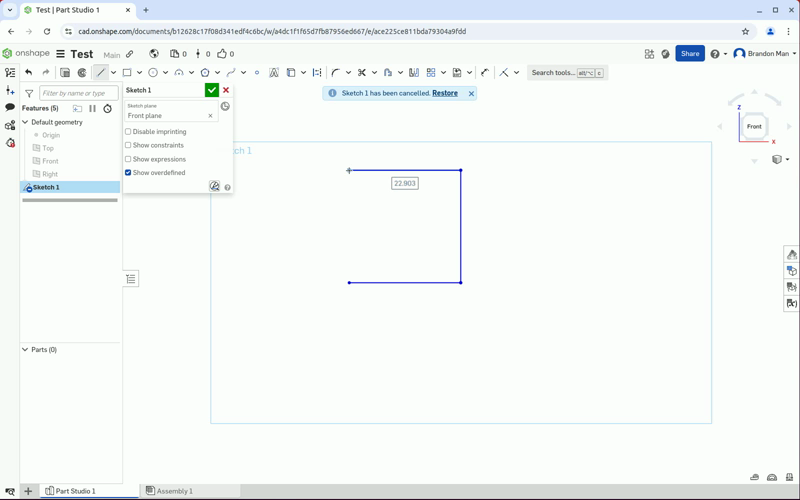
mouse_move(349, 282)
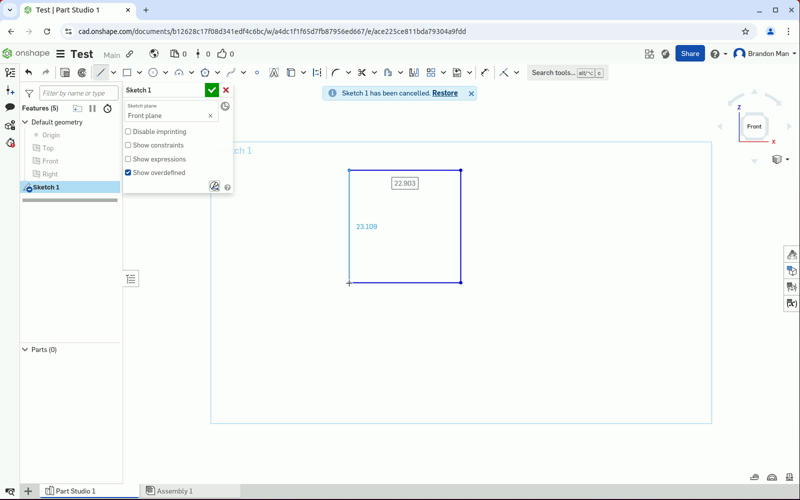
key_up(shift)
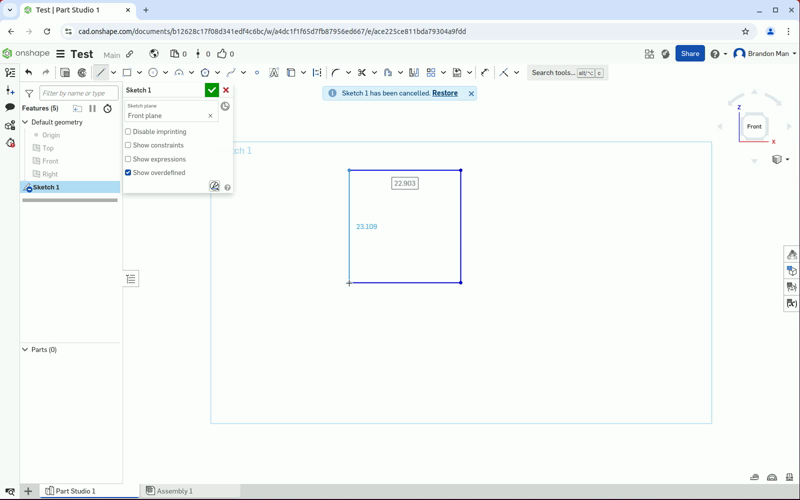
click(349, 282)
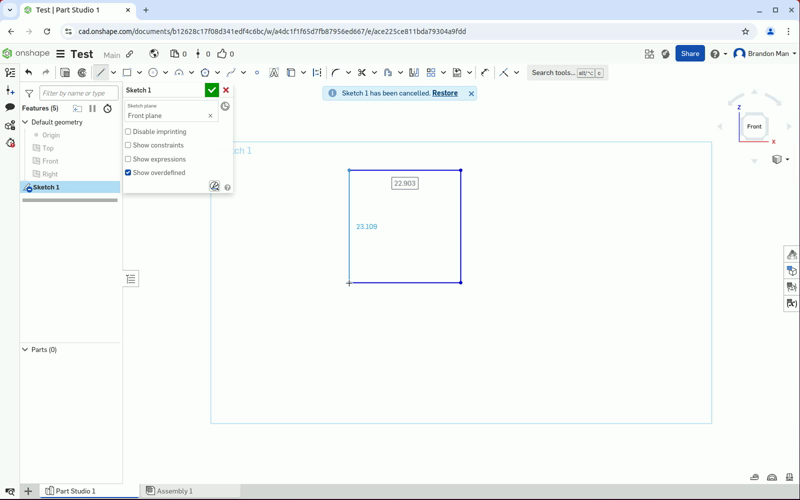
key(esc)
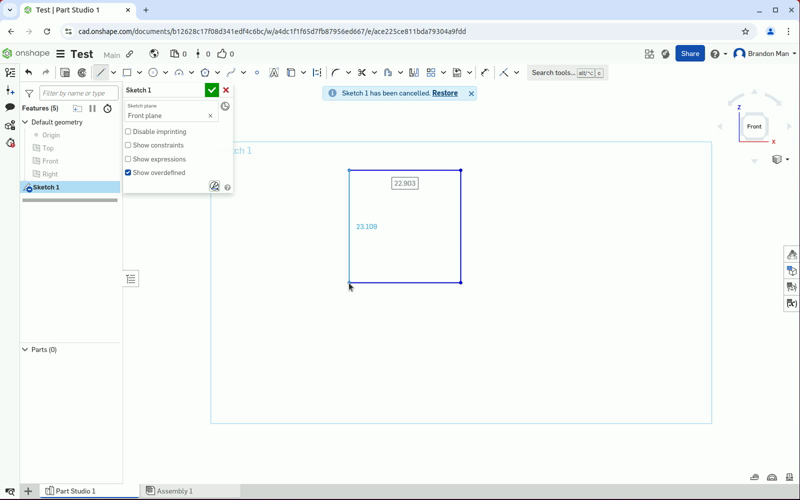
mouse_move(406, 228)
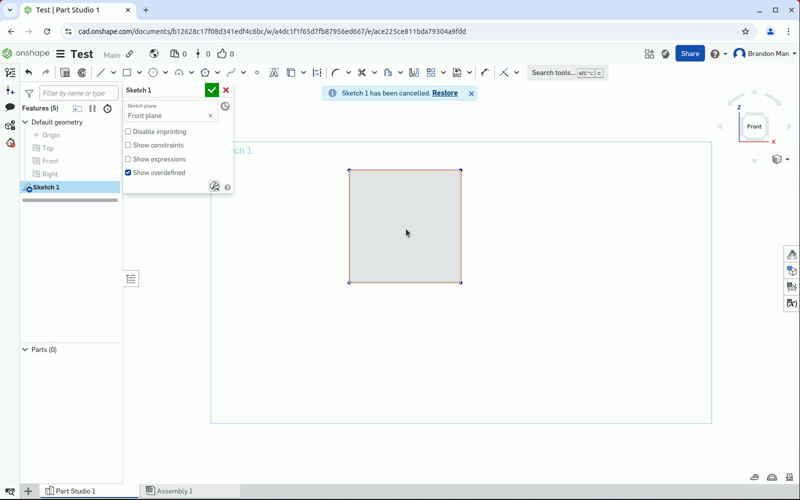
click(406, 228)
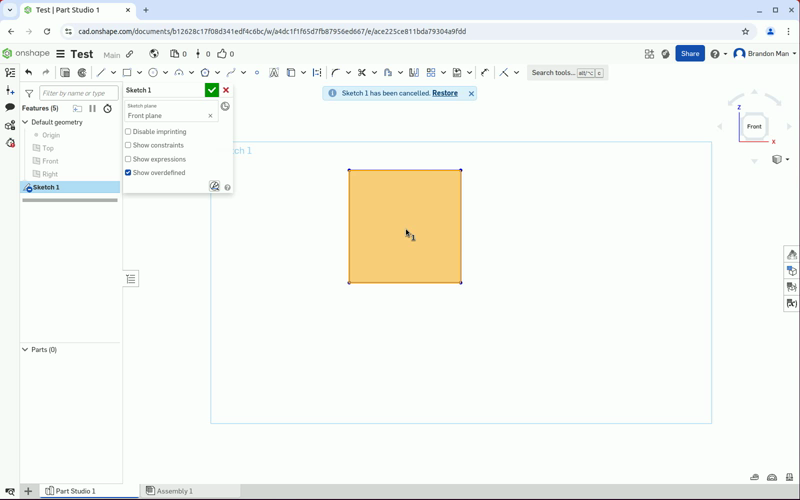
mouse_move(73, 352)
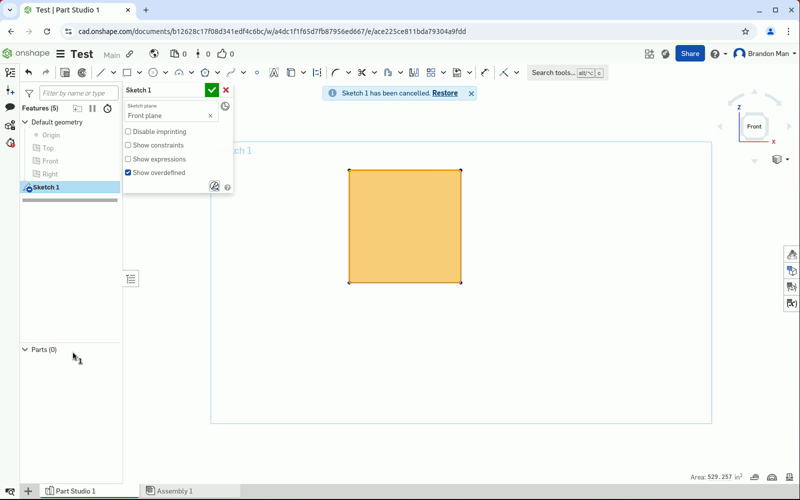
key(shift+y)
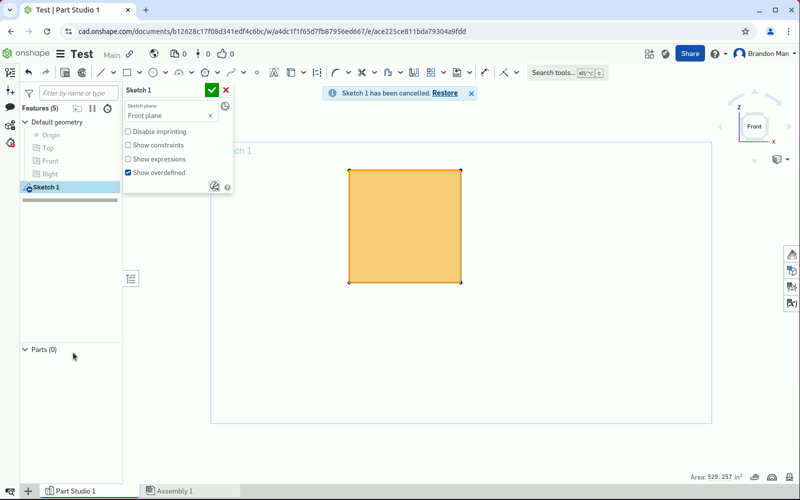
key(shift+e)
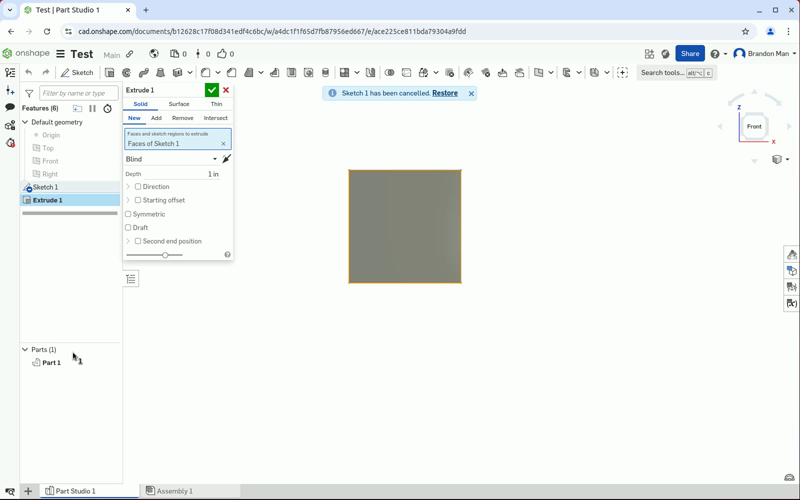
mouse_move(143, 106)
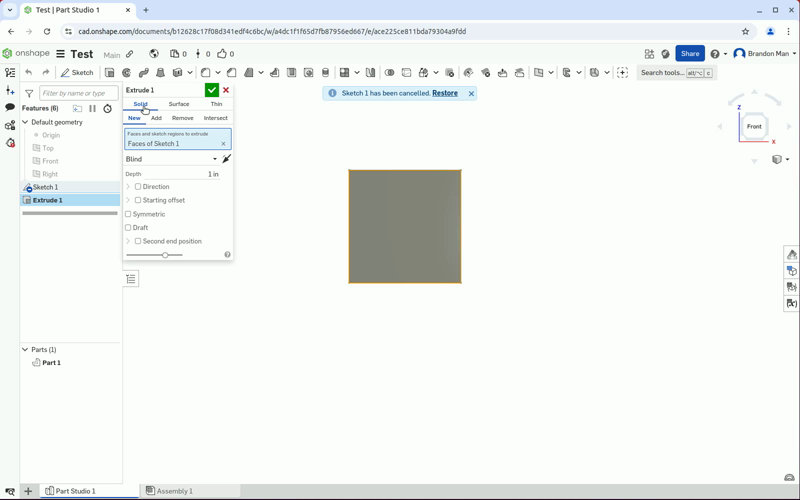
click(143, 106)
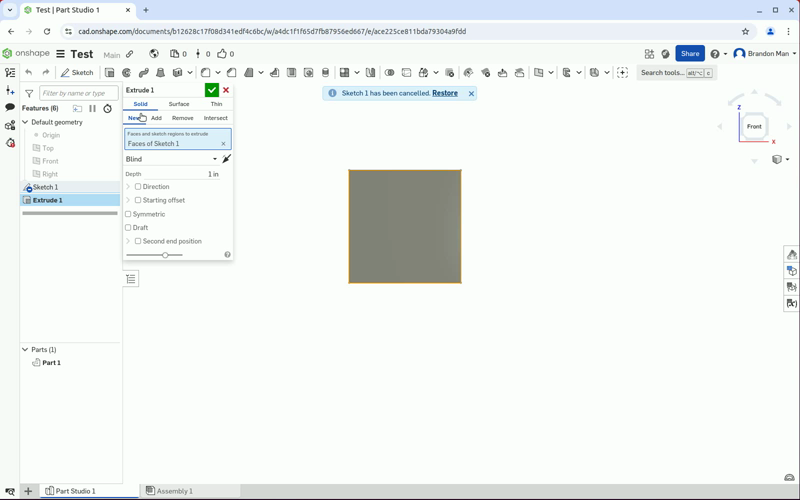
mouse_move(137, 120)
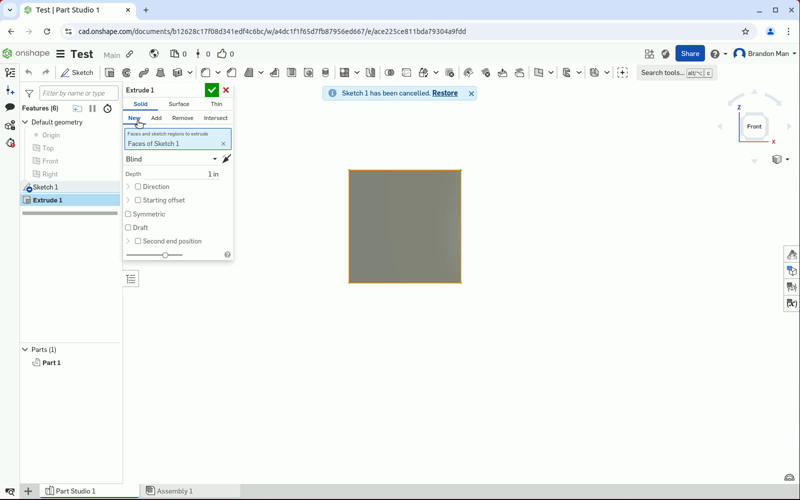
click(137, 120)
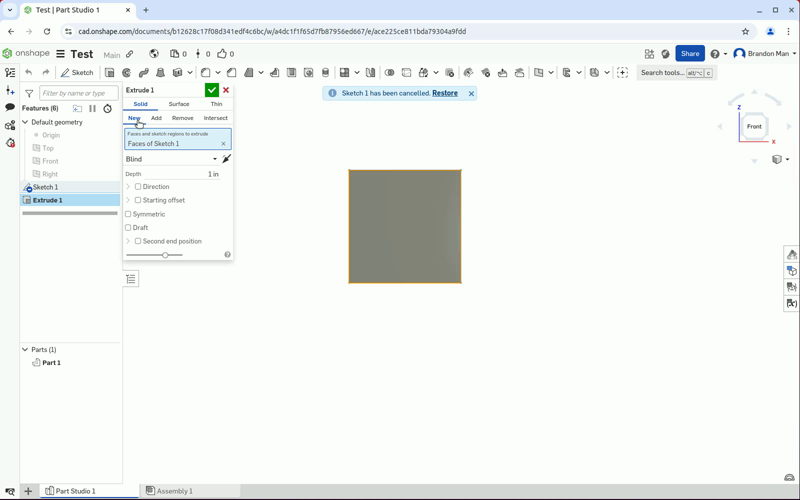
key(tab, 4)
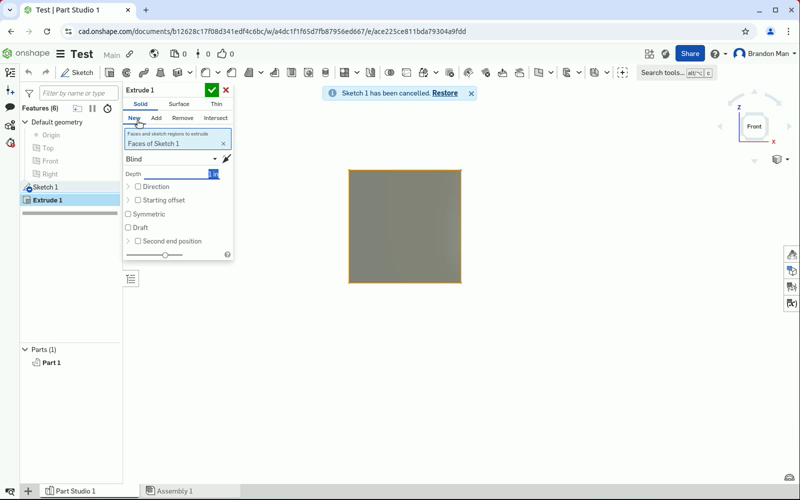
text(11.554)
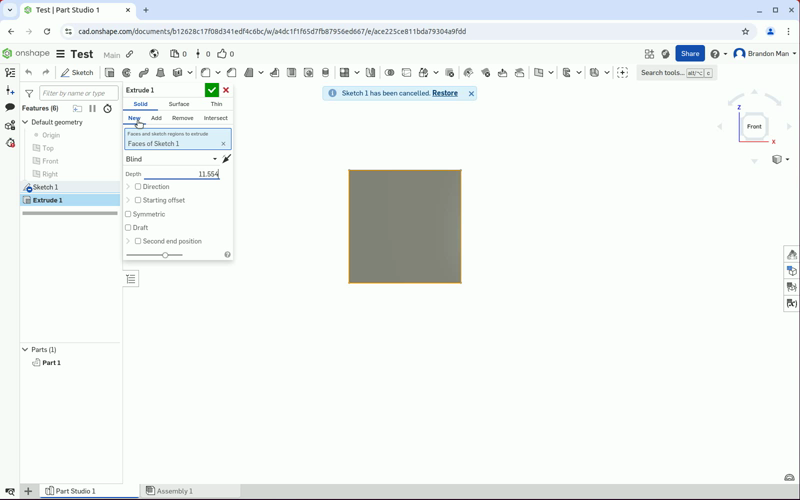
key(enter)
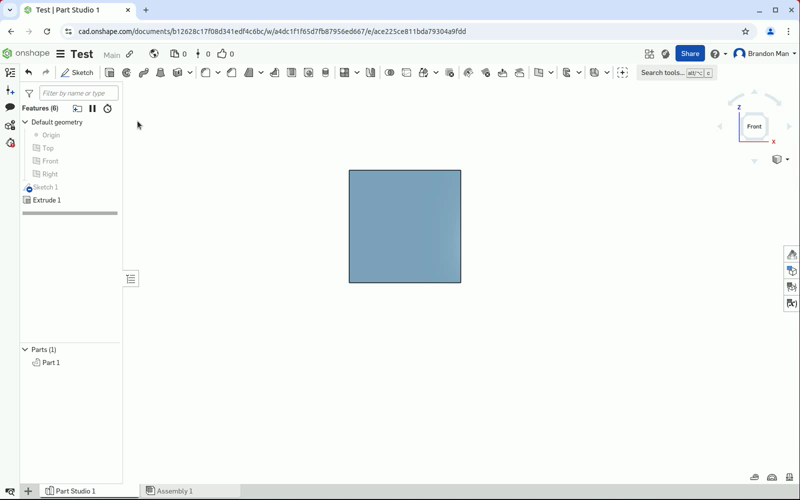
key(shift+h)
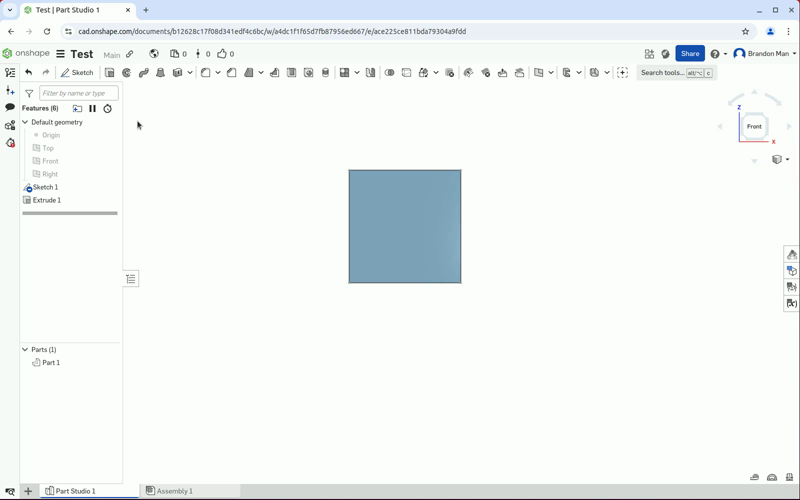
key(shift+h)
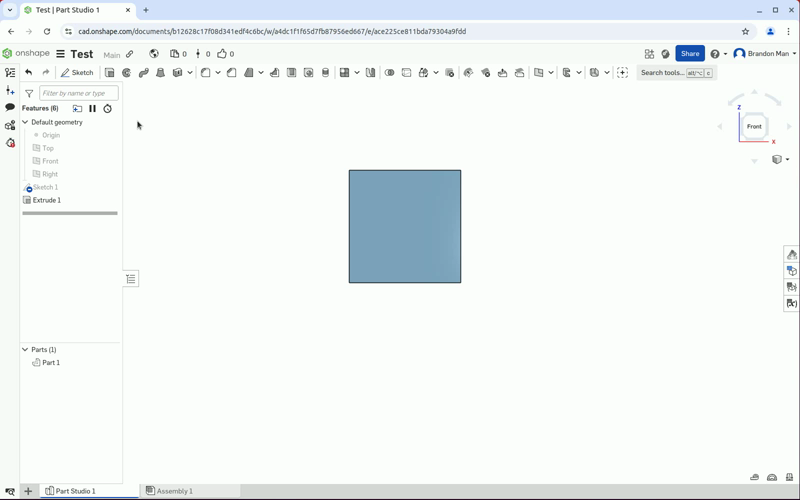
mouse_move(73, 189)
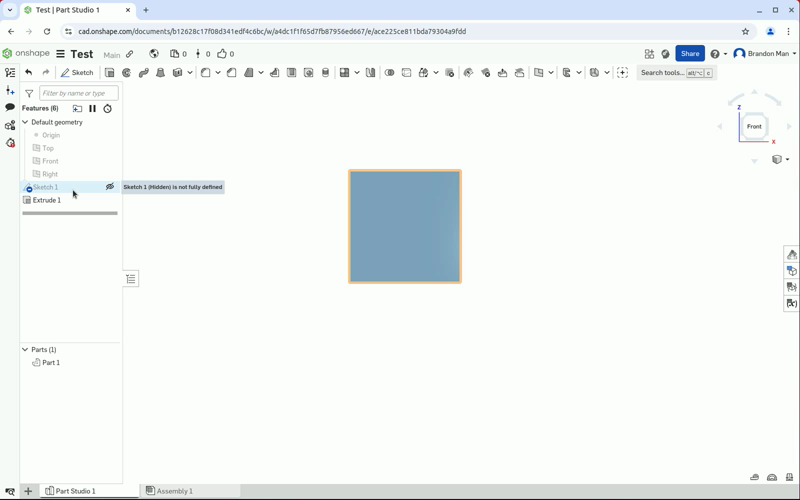
click(73, 189)
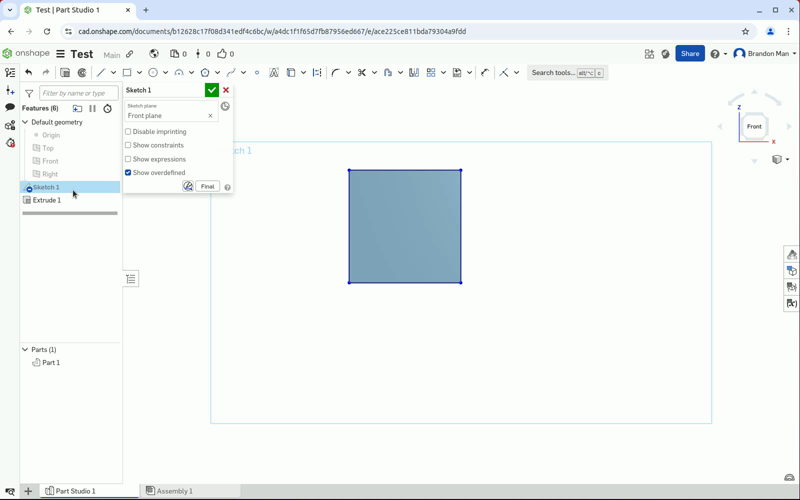
mouse_move(229, 92)
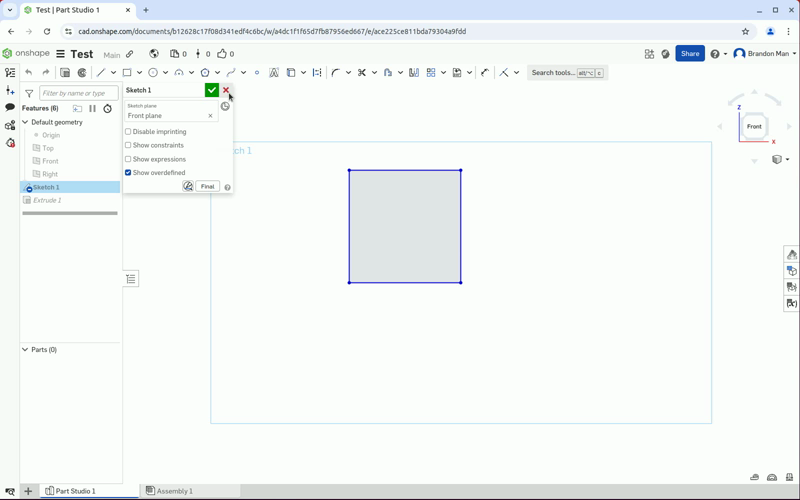
click(229, 92)
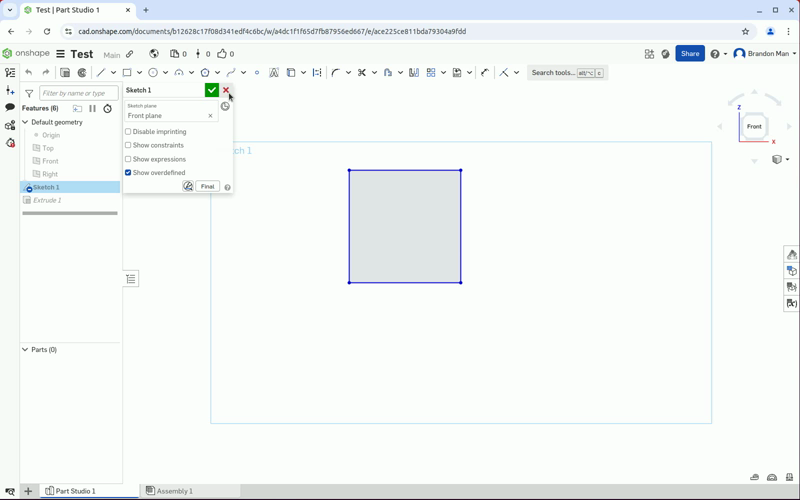
key(shift+s)
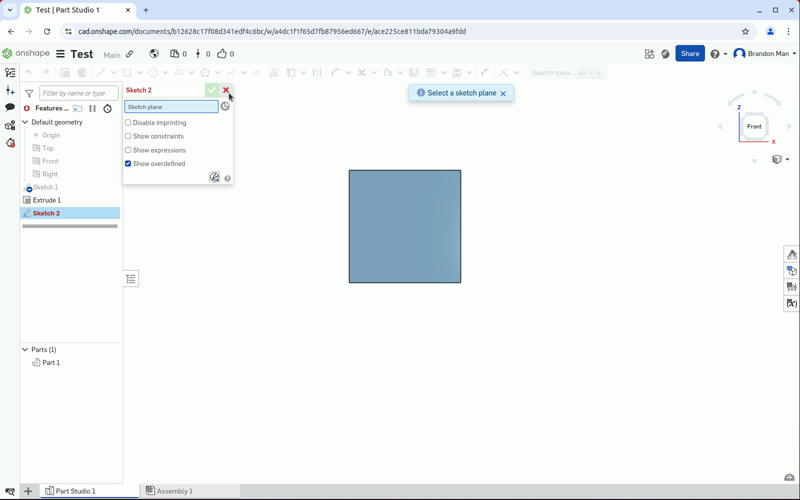
mouse_move(73, 163)
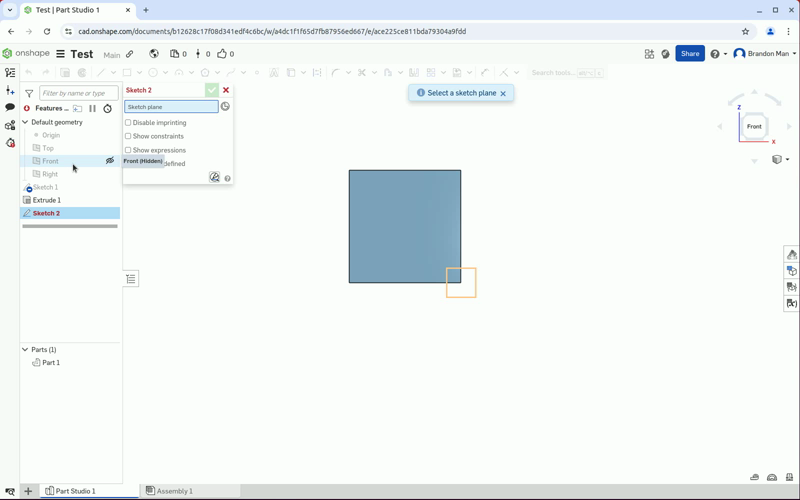
click(73, 163)
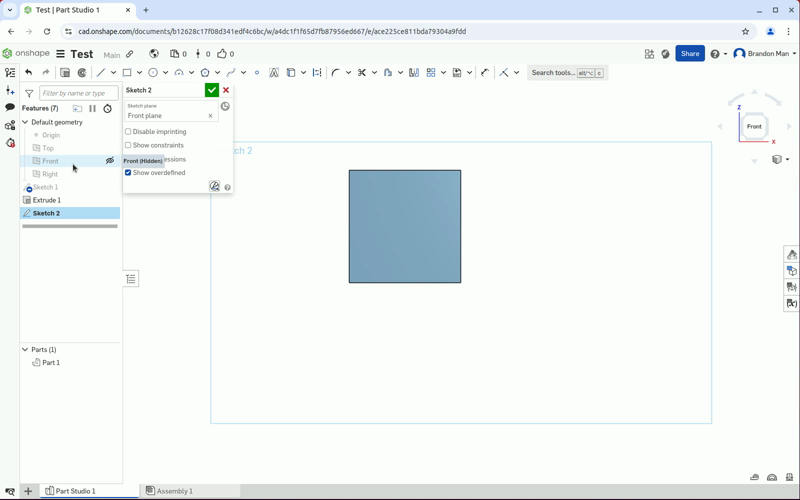
mouse_move(73, 352)
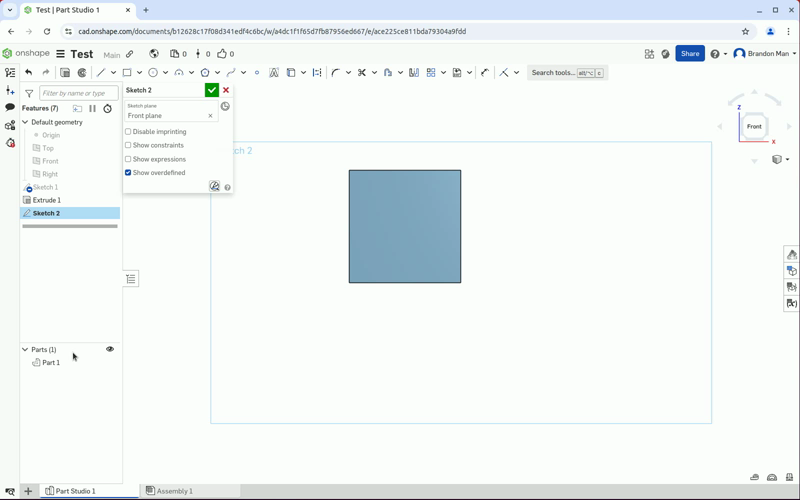
key(y)
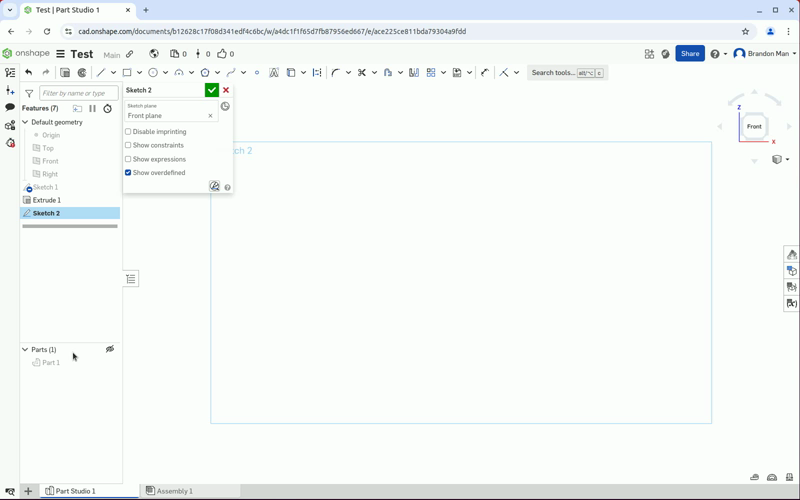
key(l)
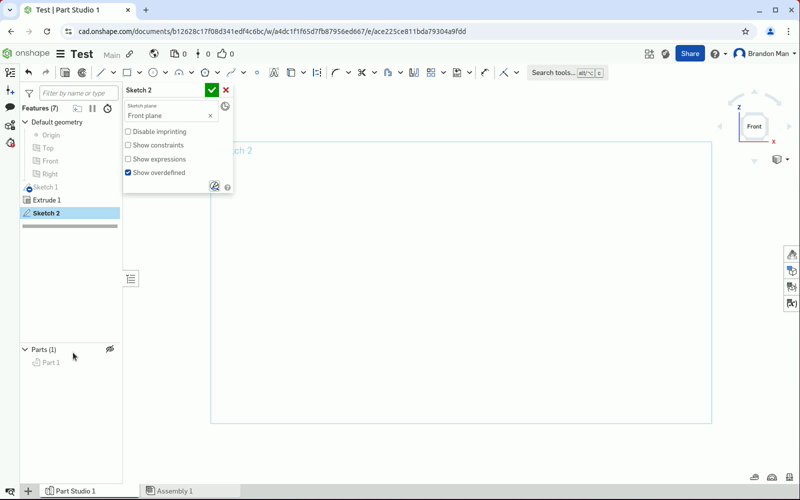
key_down(shift)
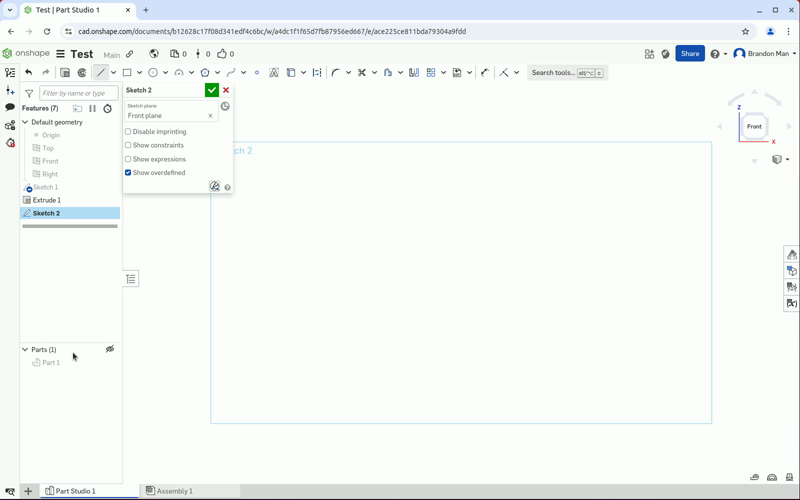
mouse_move(348, 282)
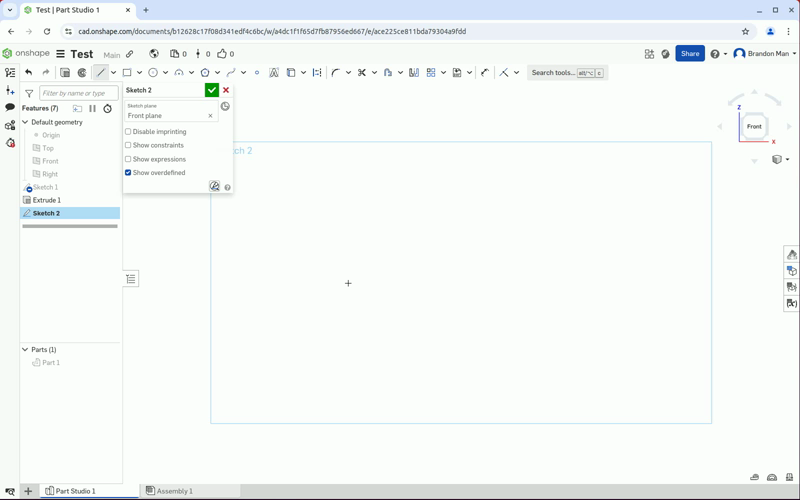
click(348, 282)
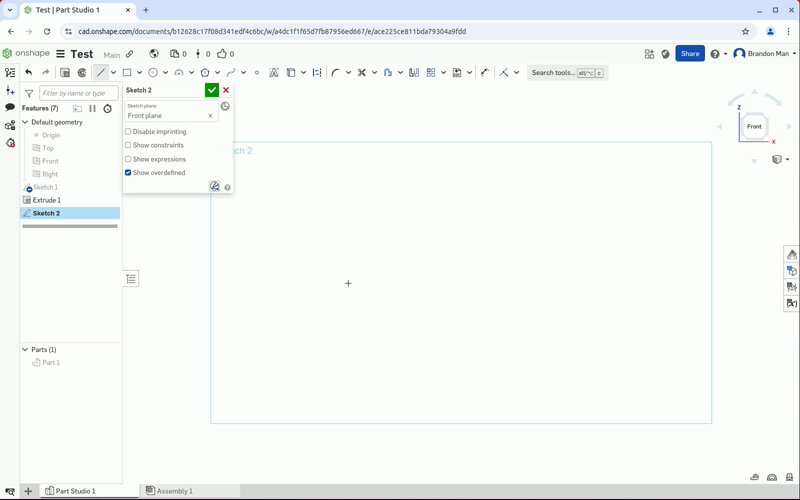
key_up(shift)
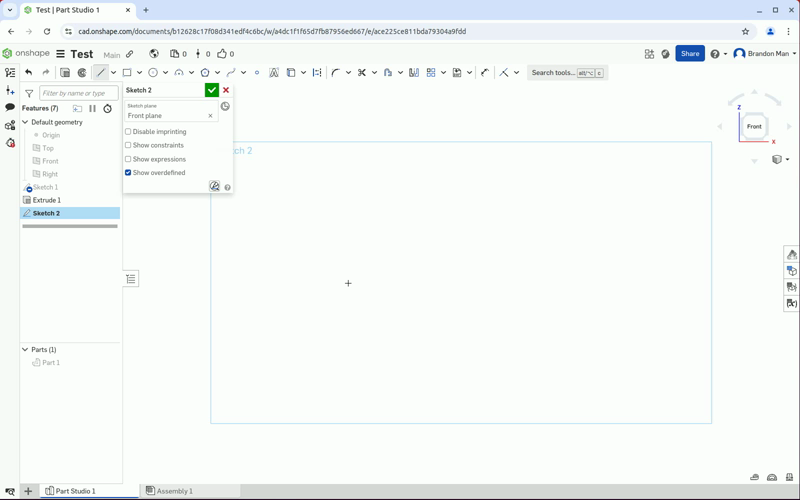
key_down(shift)
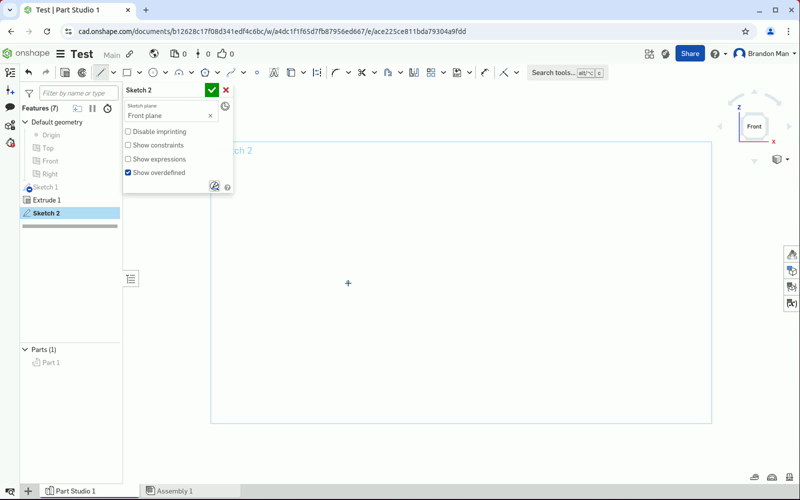
mouse_move(378, 282)
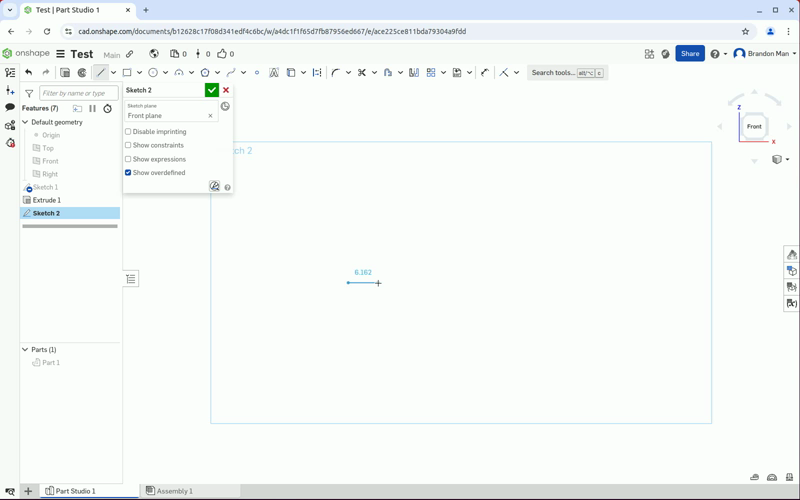
mouse_move(349, 282)
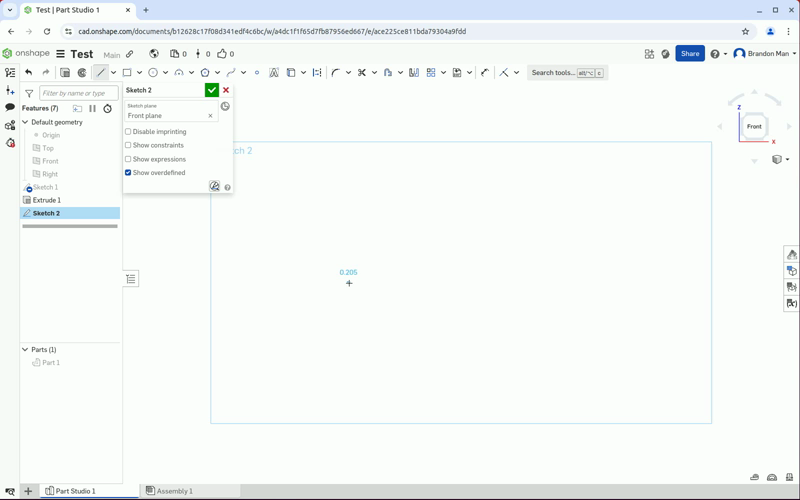
scroll(6)
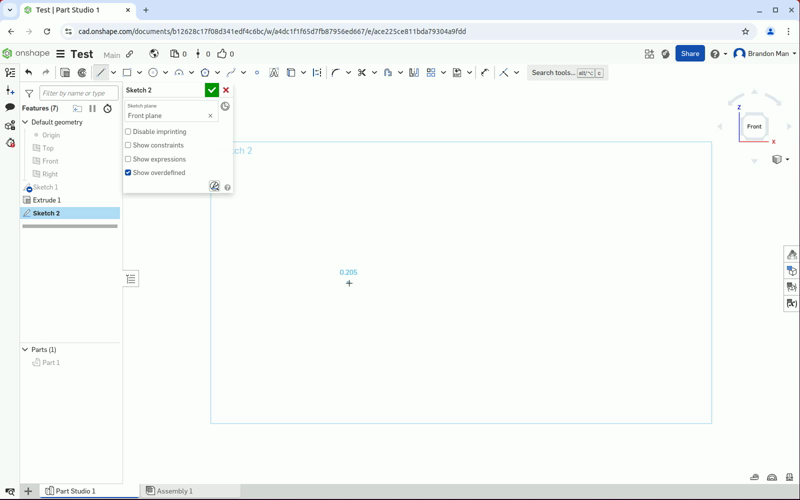
scroll(6)
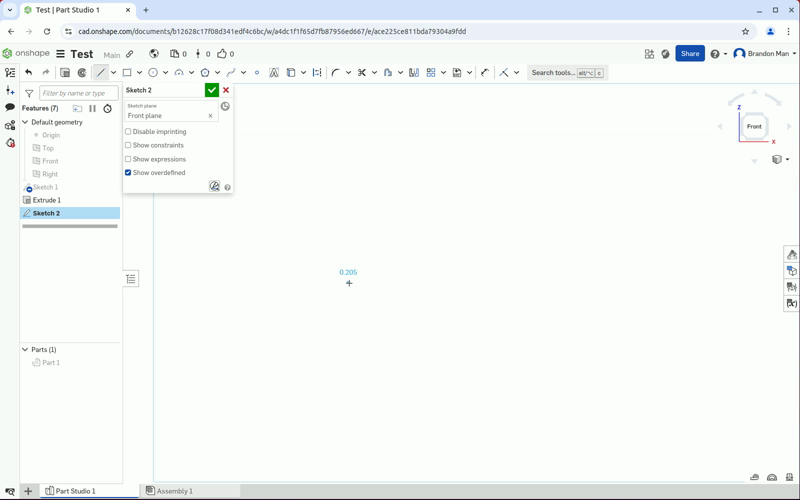
scroll(6)
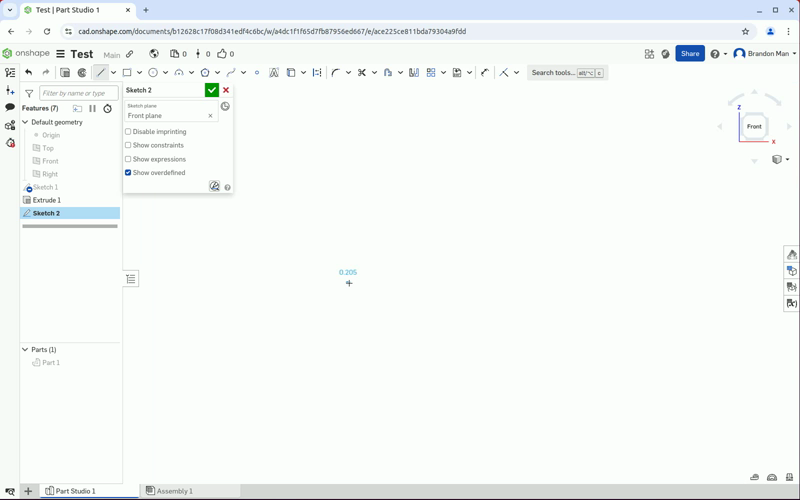
scroll(6)
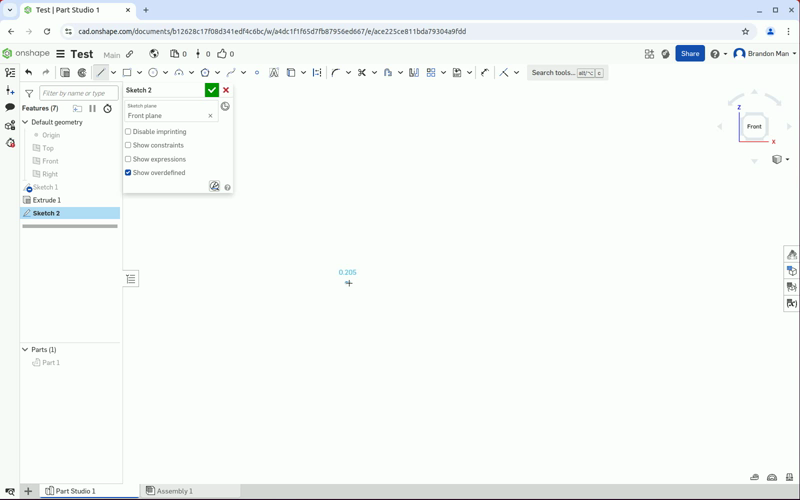
scroll(6)
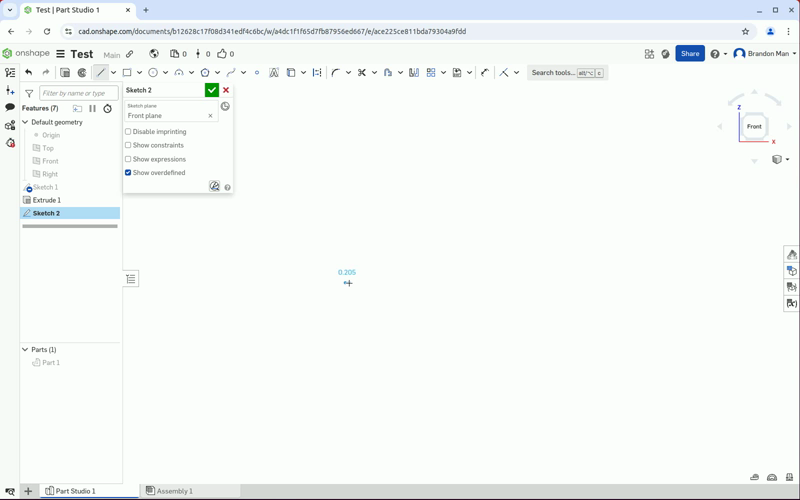
scroll(6)
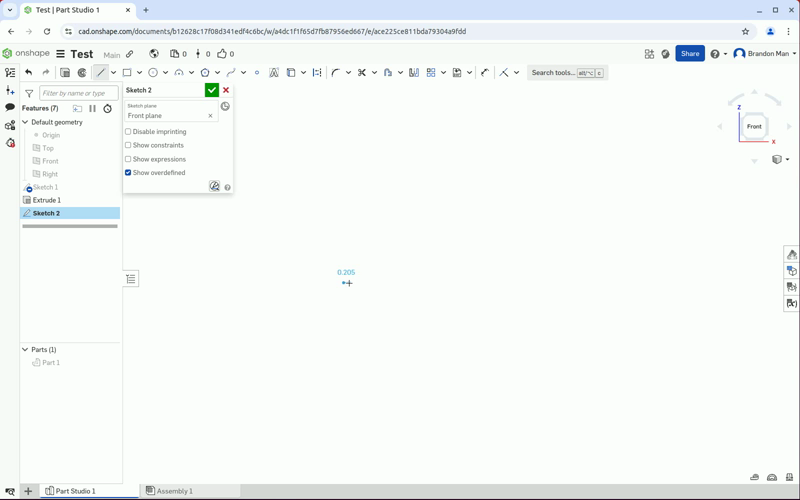
scroll(6)
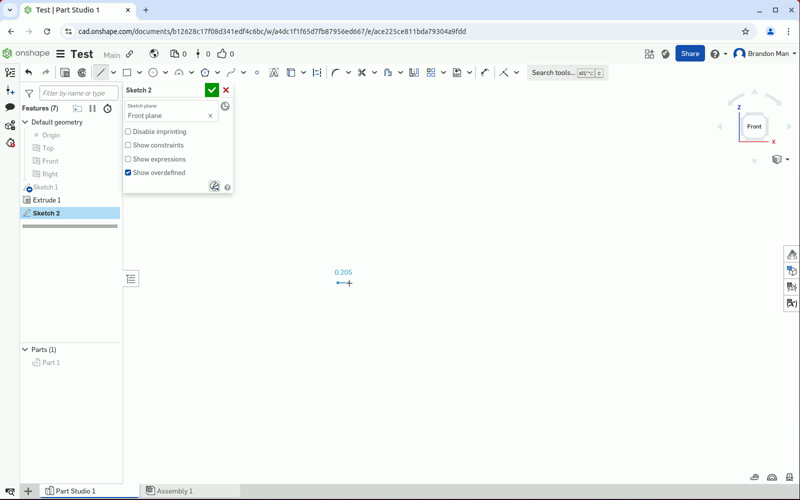
click(349, 282)
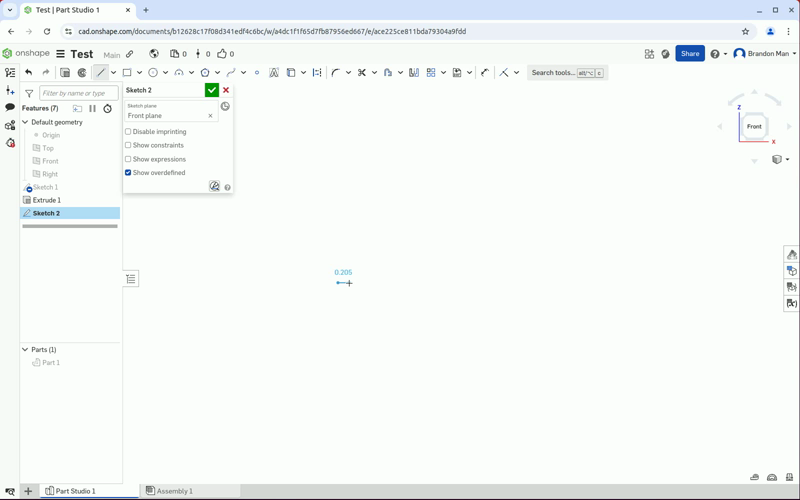
scroll(-6)
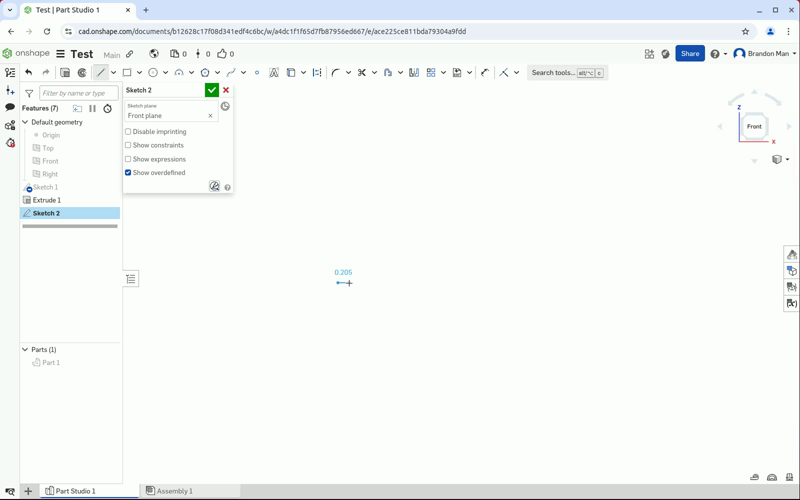
scroll(-6)
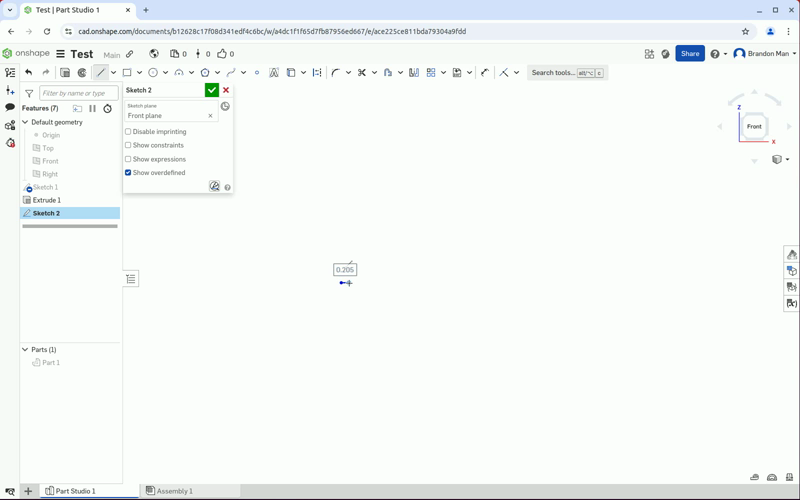
scroll(-6)
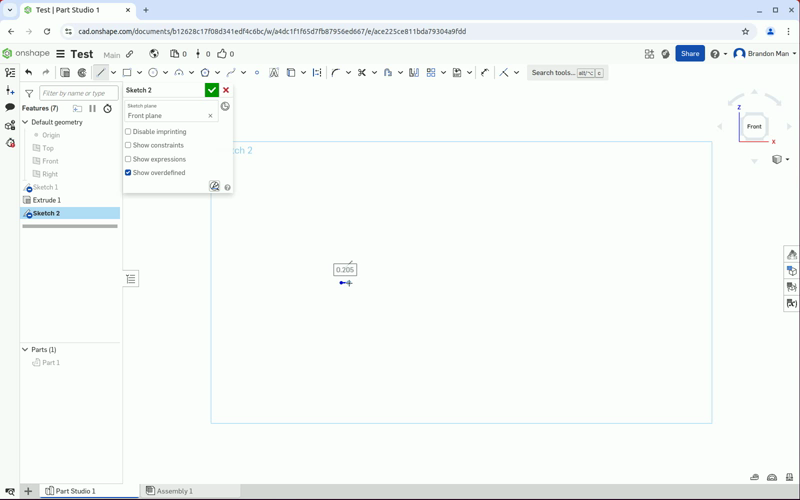
scroll(-6)
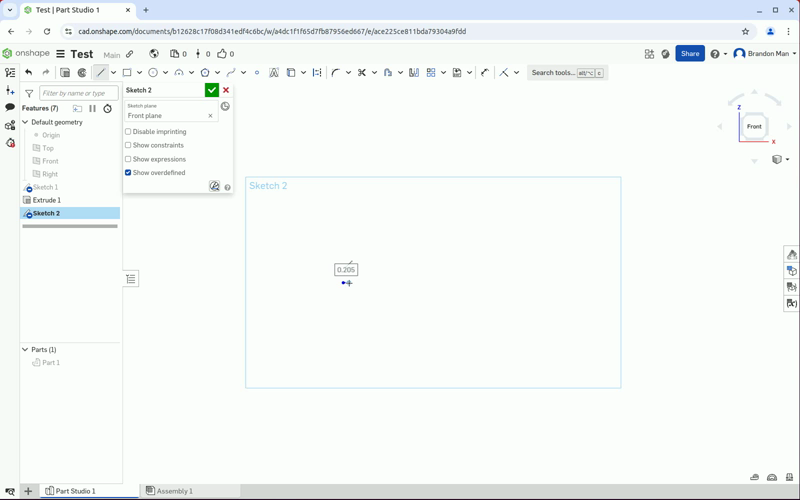
scroll(-6)
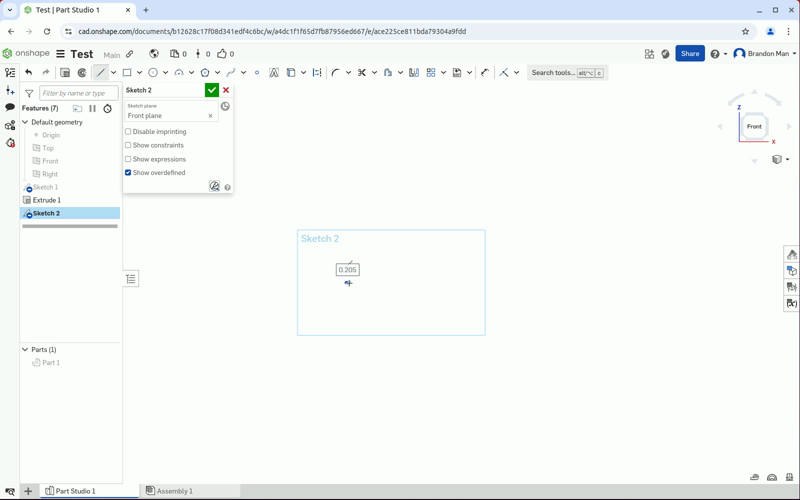
scroll(-6)
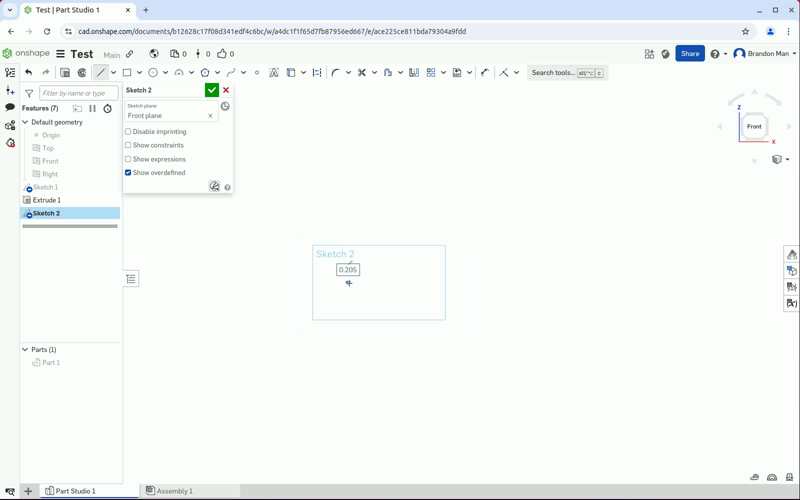
scroll(-6)
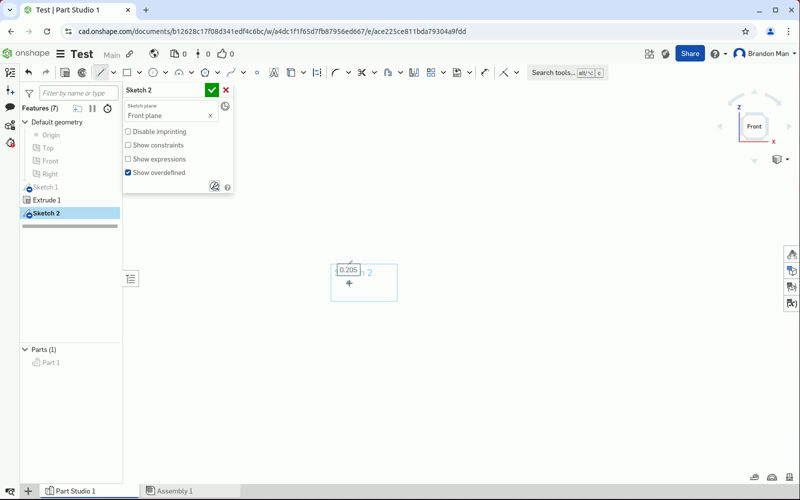
key_up(shift)
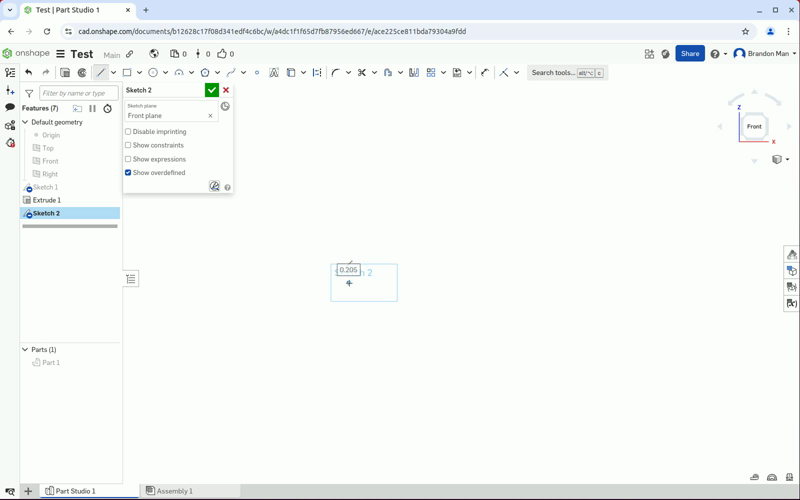
key_down(shift)
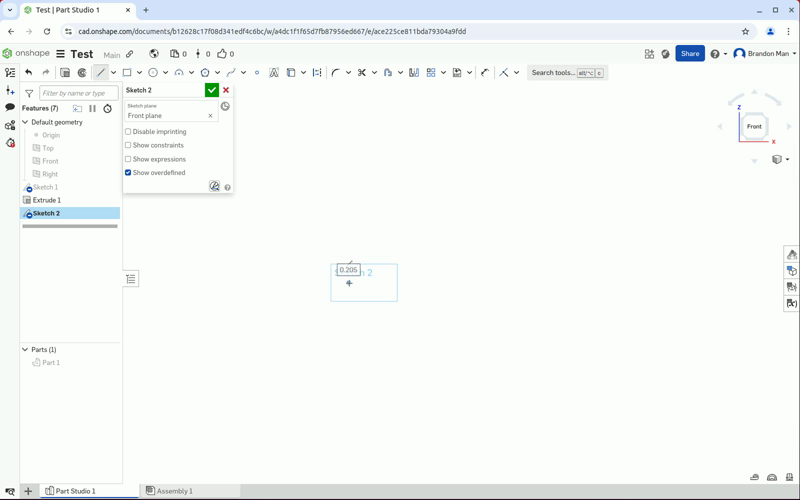
mouse_move(349, 170)
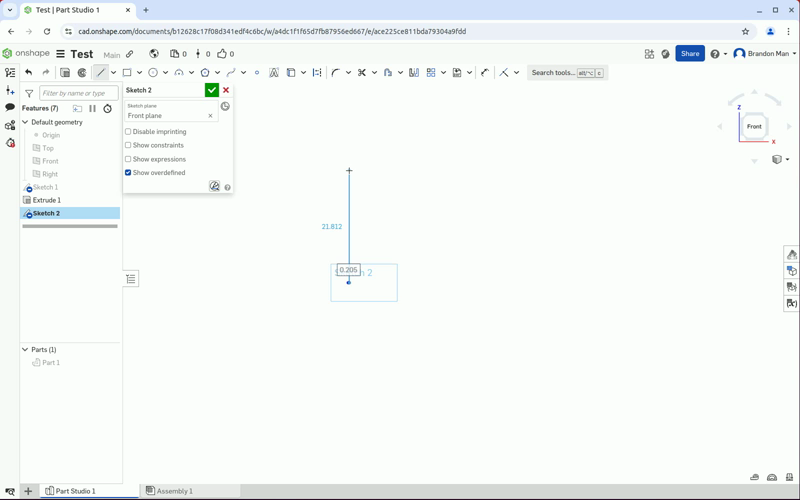
click(349, 170)
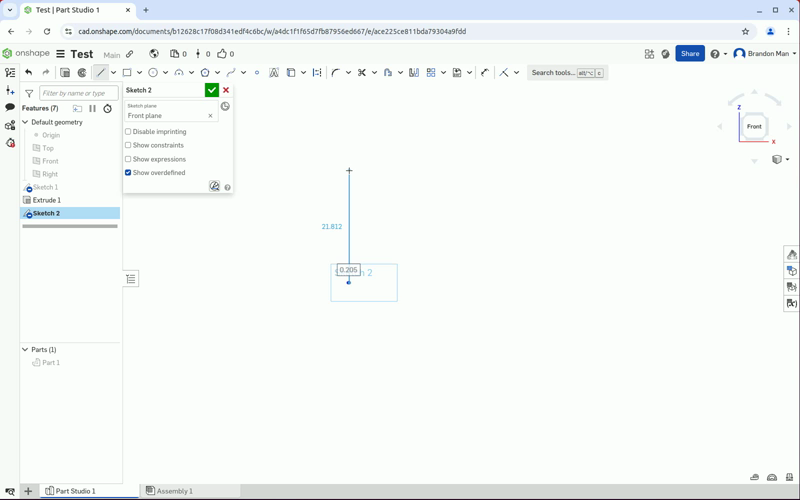
key_up(shift)
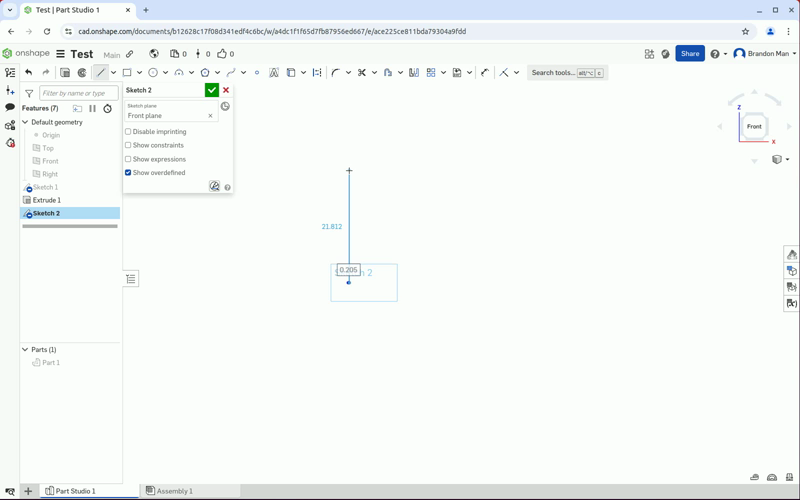
key_down(shift)
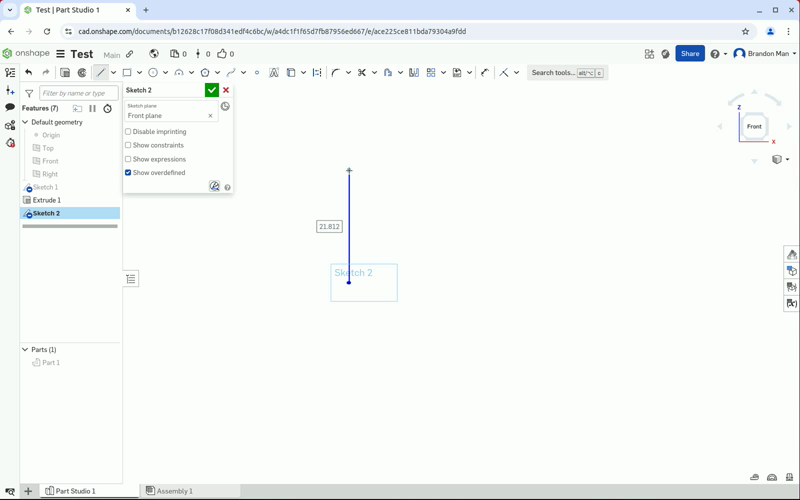
mouse_move(379, 170)
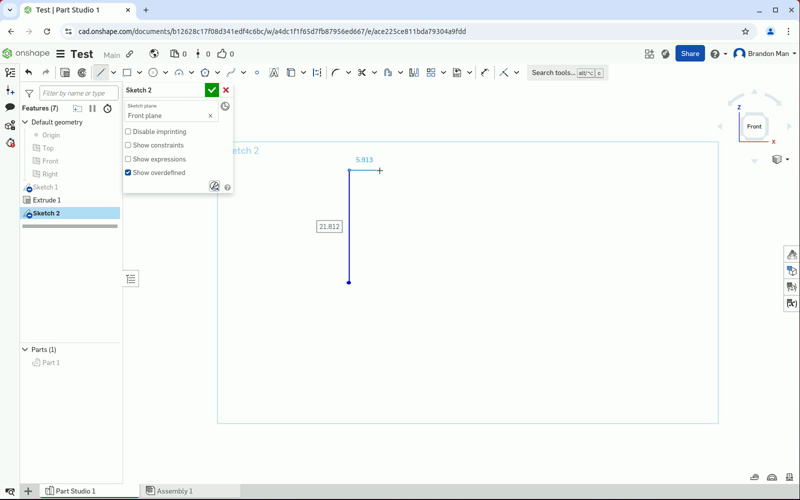
mouse_move(348, 170)
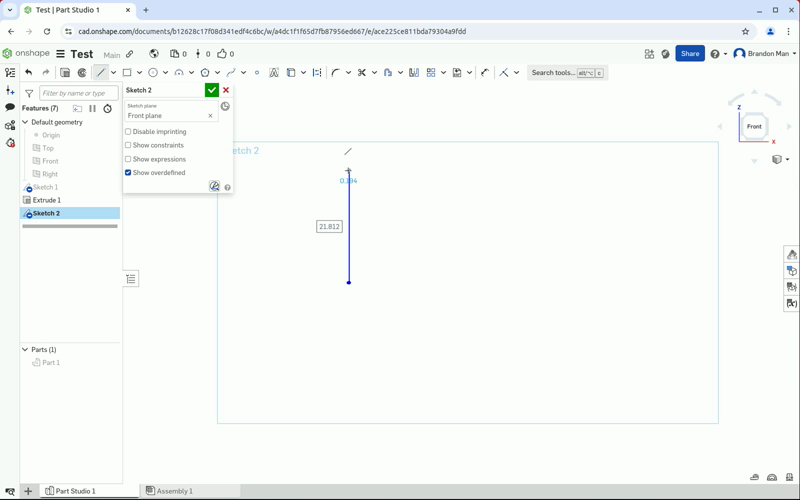
scroll(6)
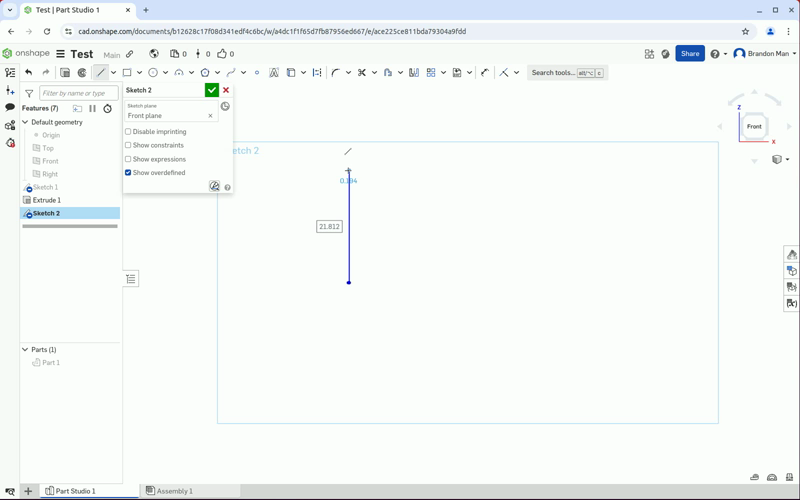
scroll(6)
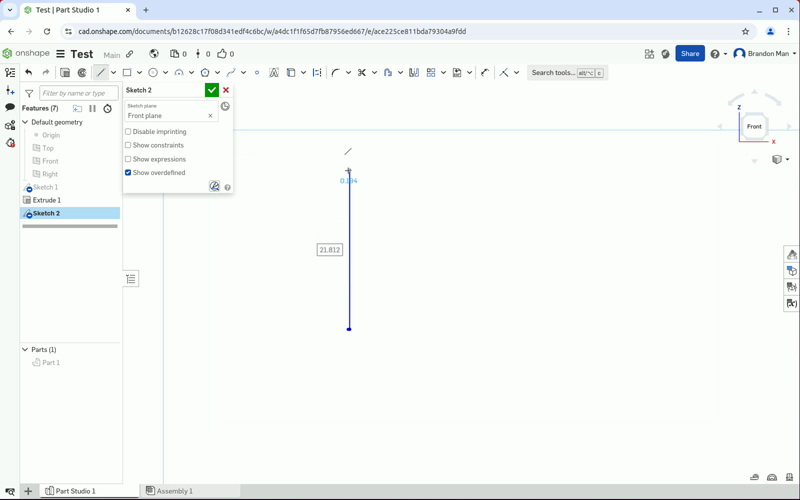
scroll(6)
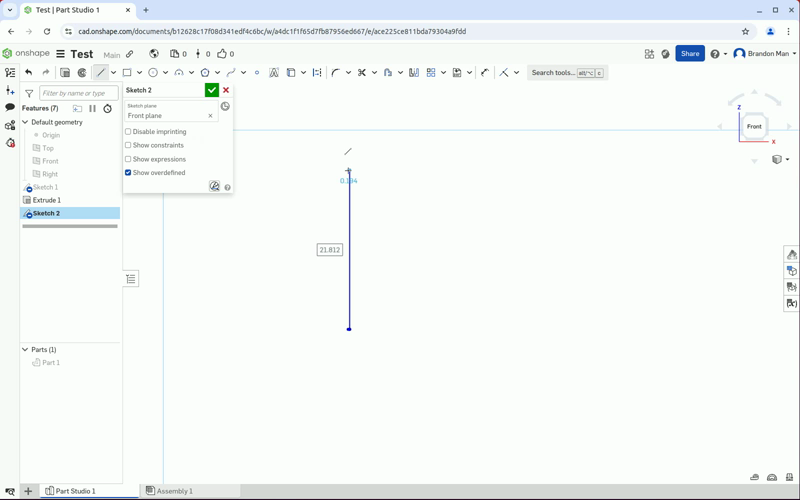
scroll(6)
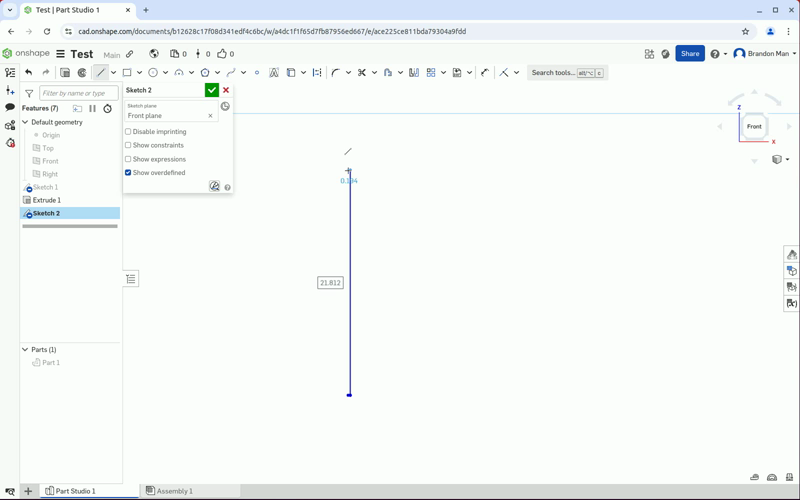
scroll(6)
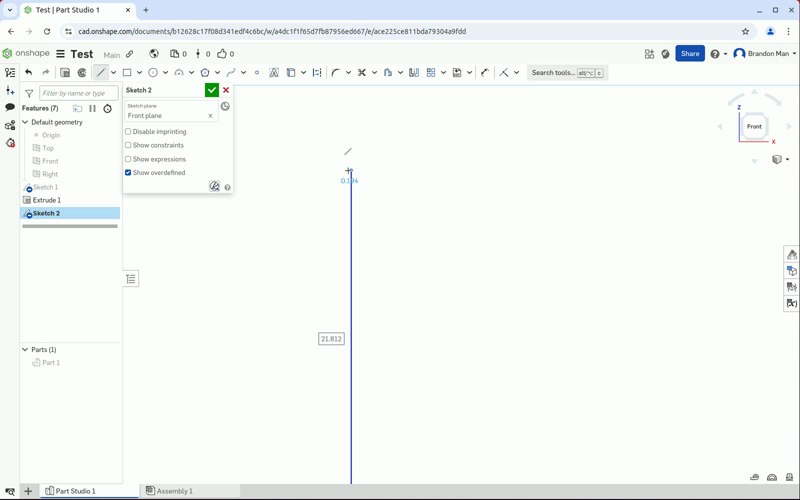
scroll(6)
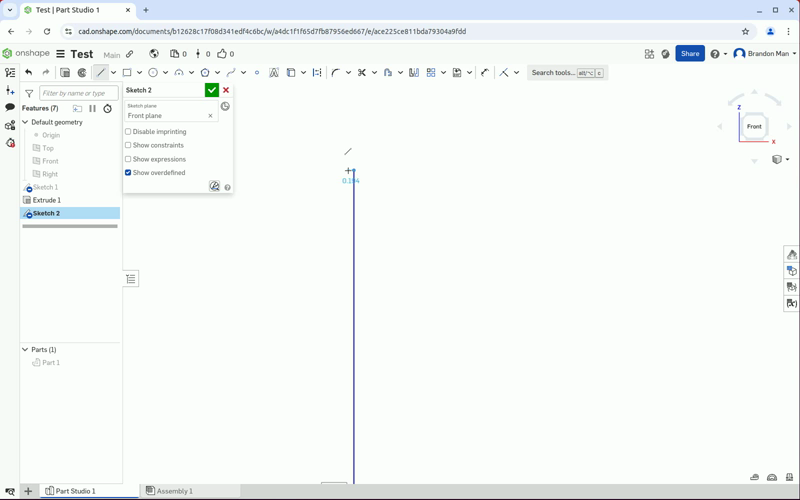
scroll(6)
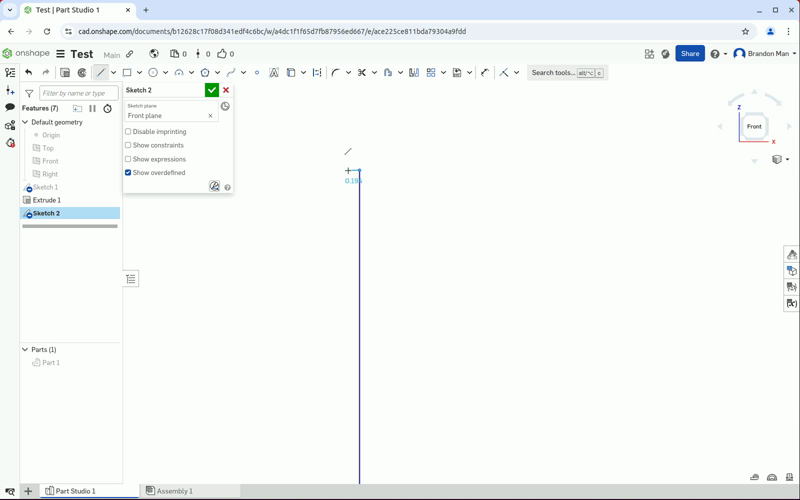
click(348, 170)
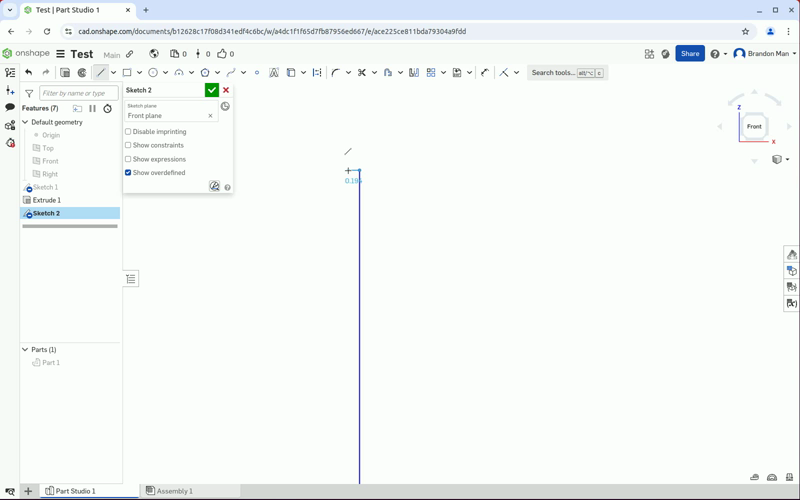
scroll(-6)
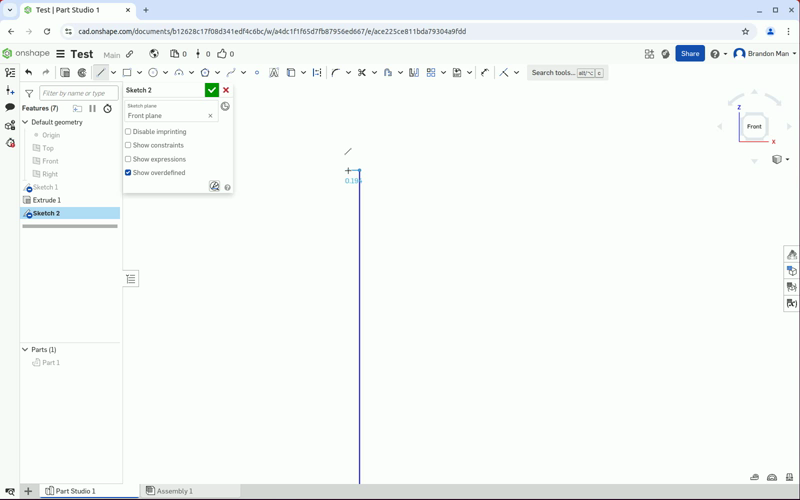
scroll(-6)
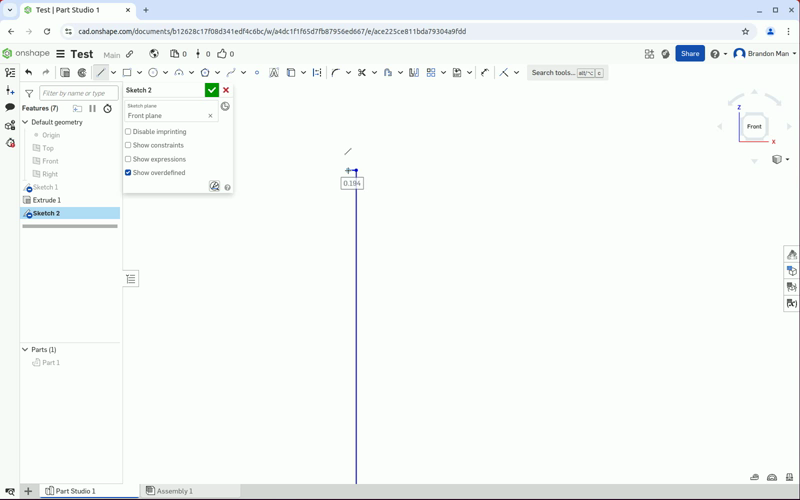
scroll(-6)
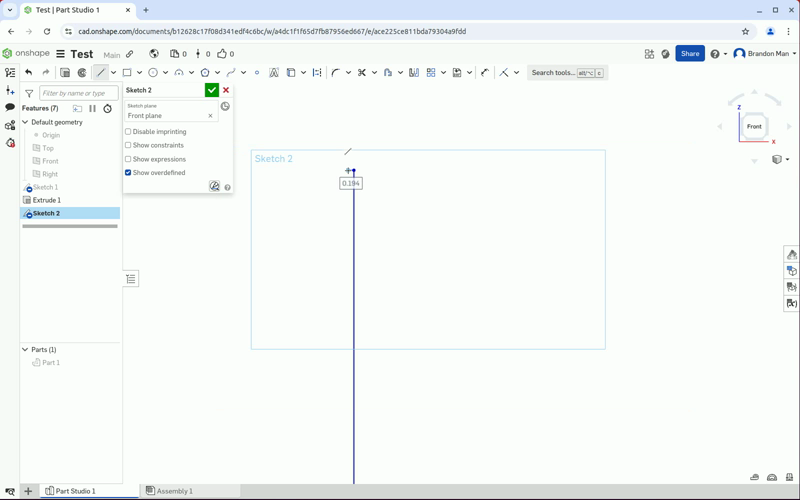
scroll(-6)
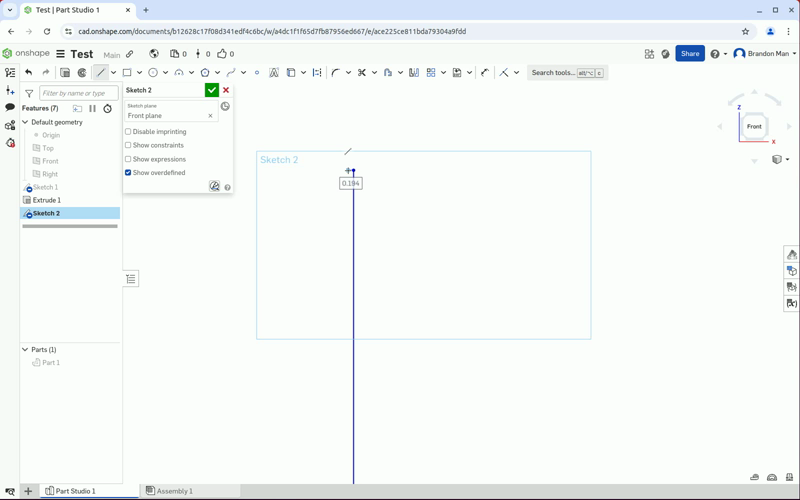
scroll(-6)
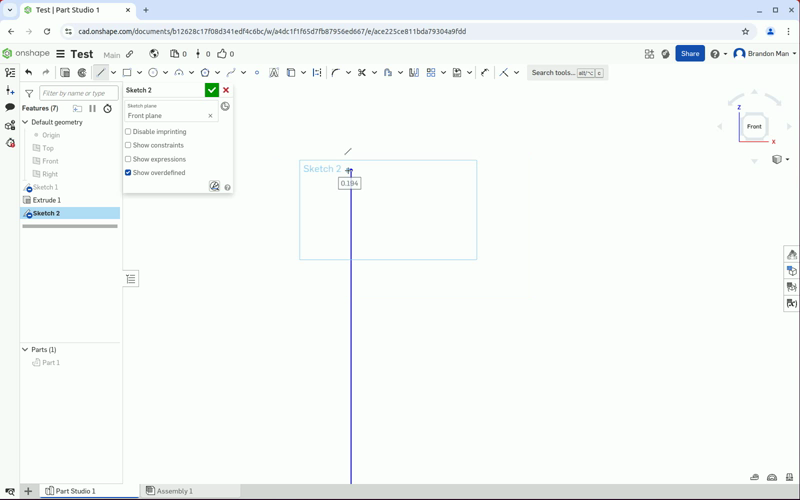
scroll(-6)
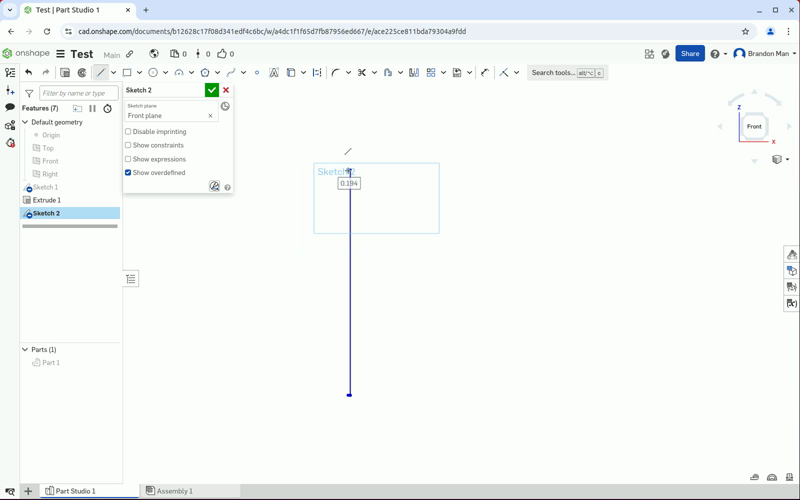
scroll(-6)
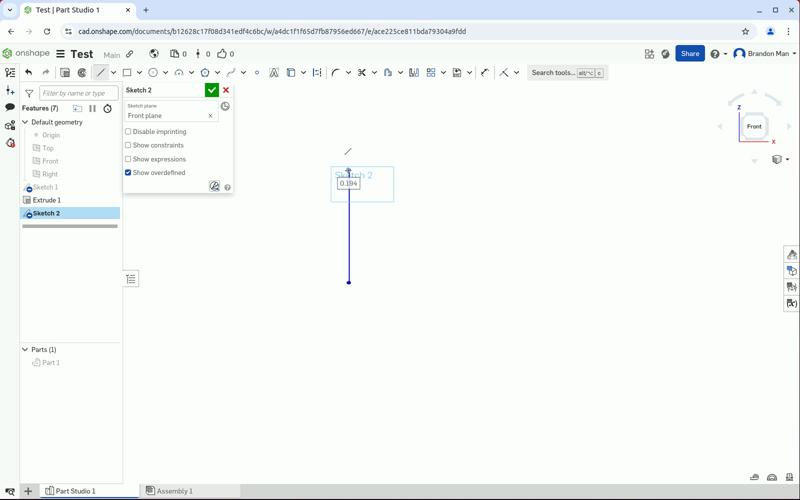
key_up(shift)
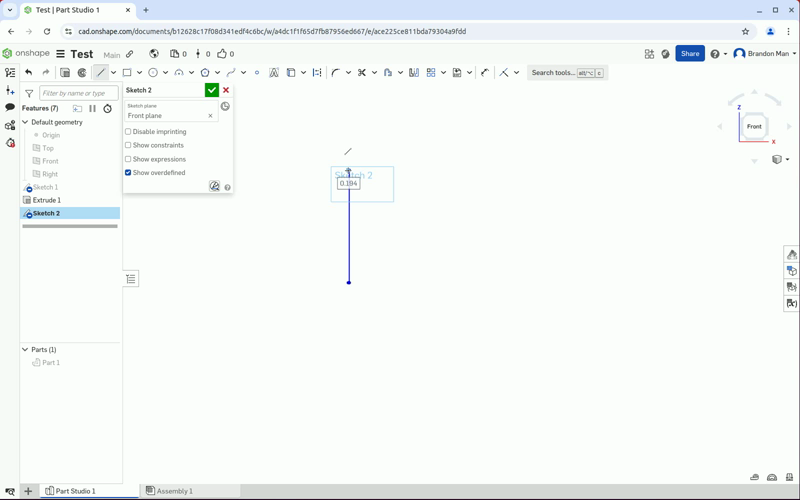
key_down(shift)
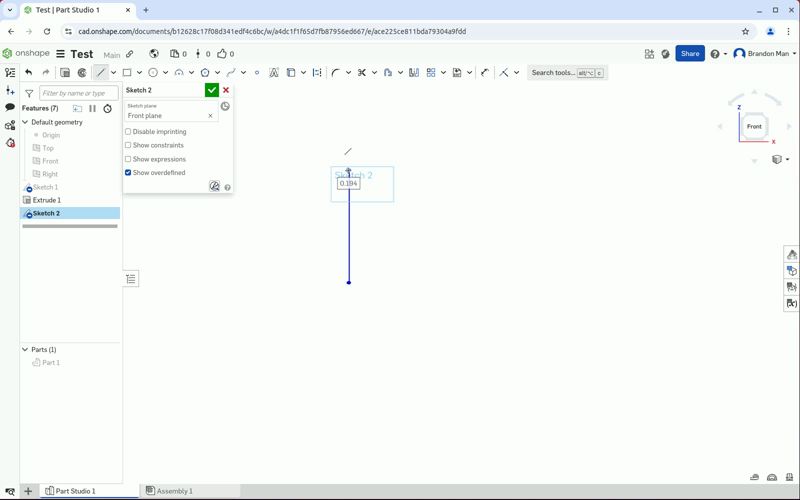
mouse_move(348, 282)
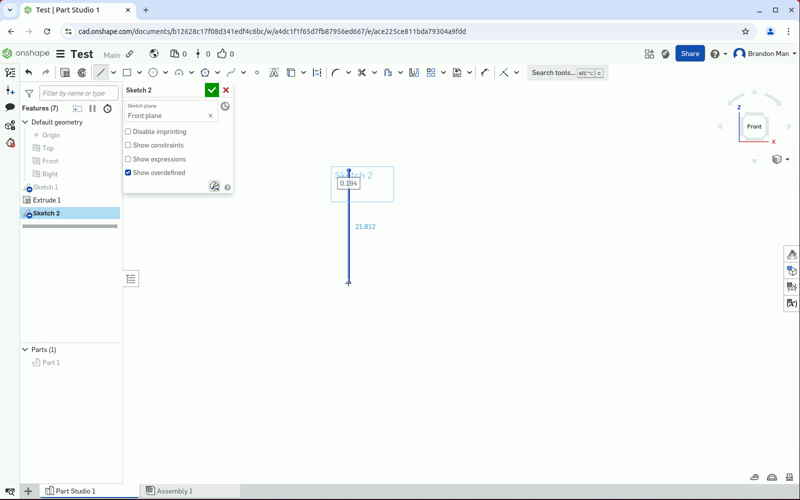
scroll(6)
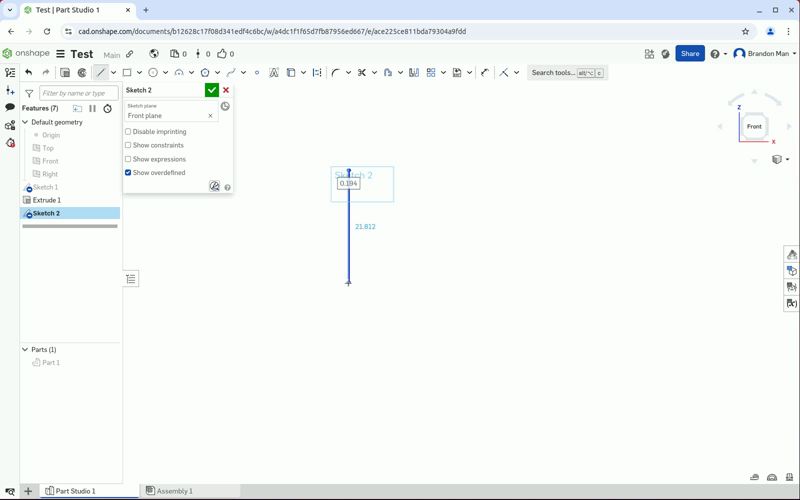
scroll(6)
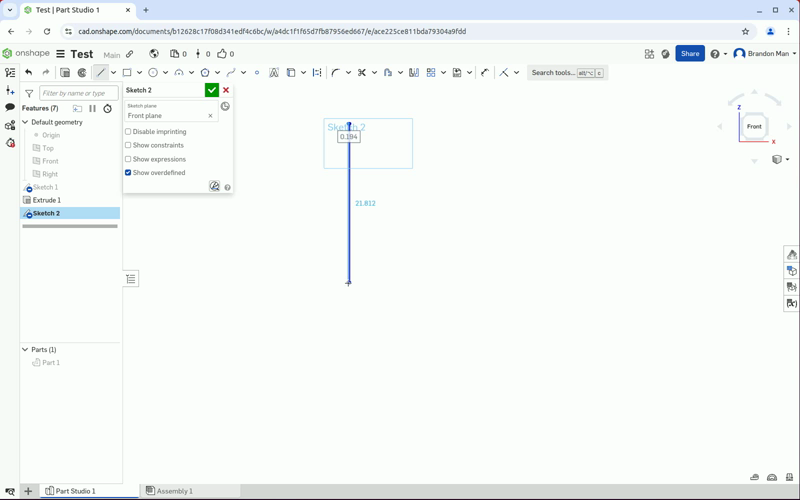
scroll(6)
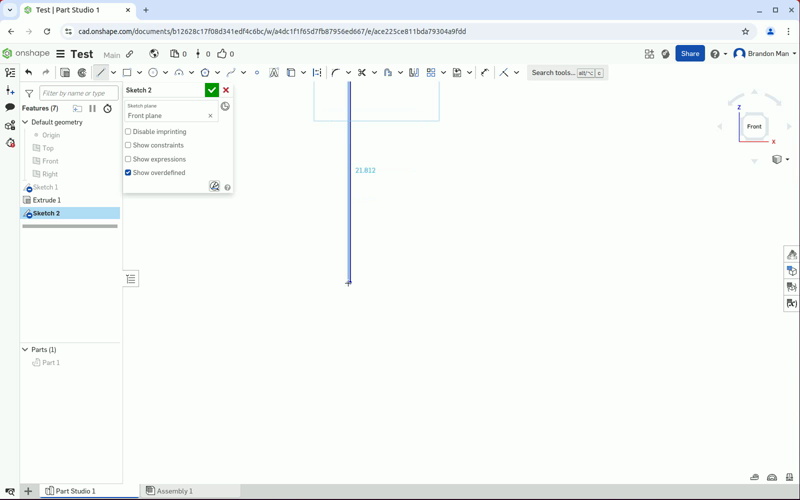
scroll(6)
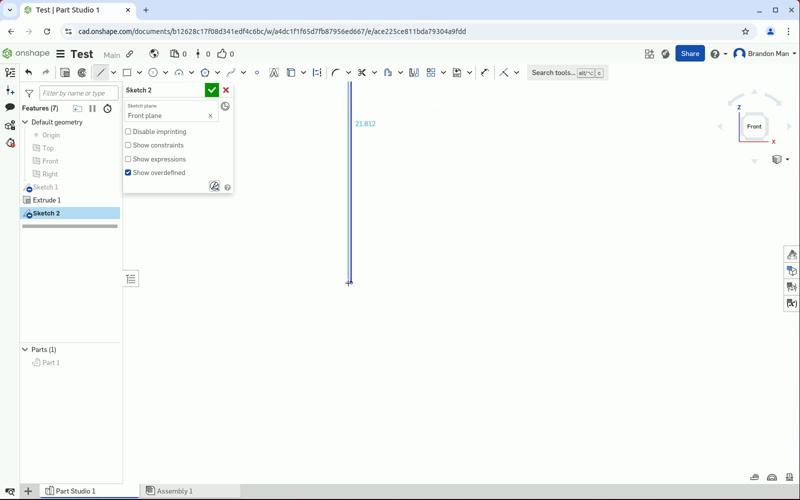
scroll(6)
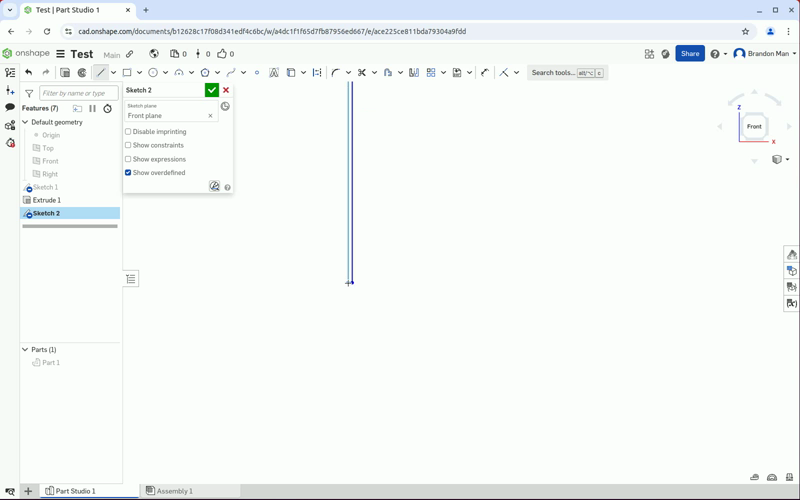
scroll(6)
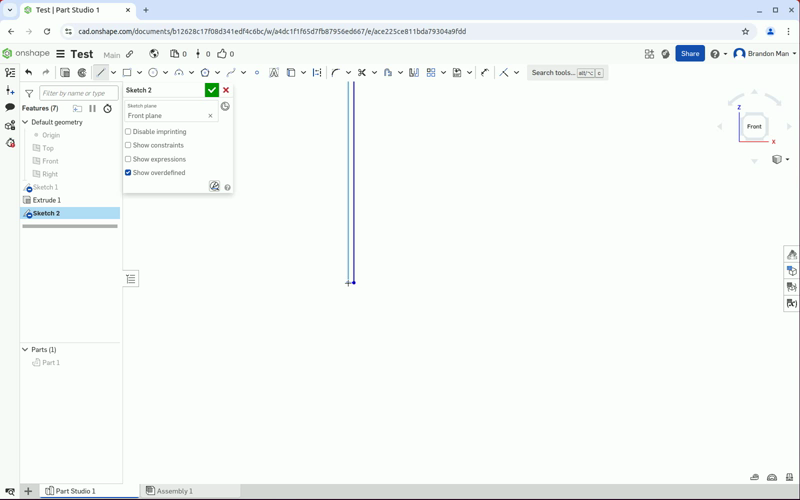
scroll(6)
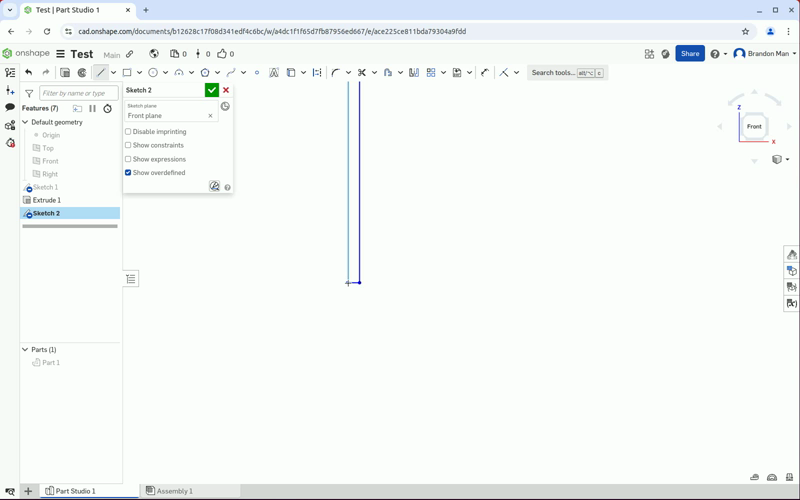
key_up(shift)
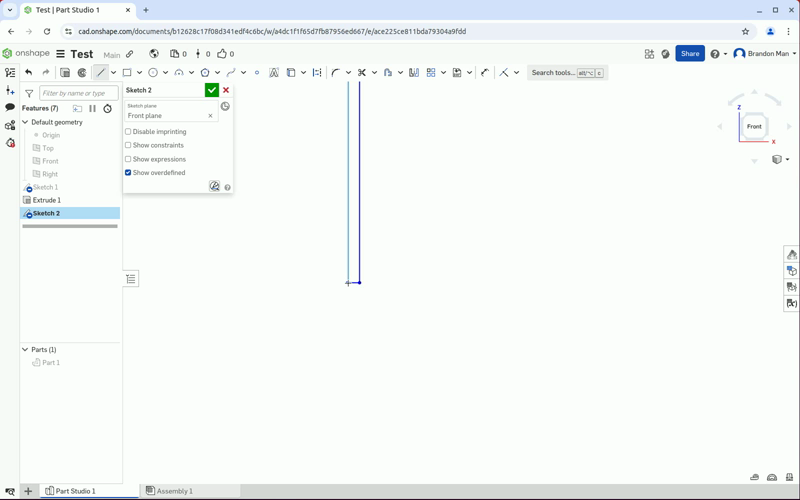
click(348, 282)
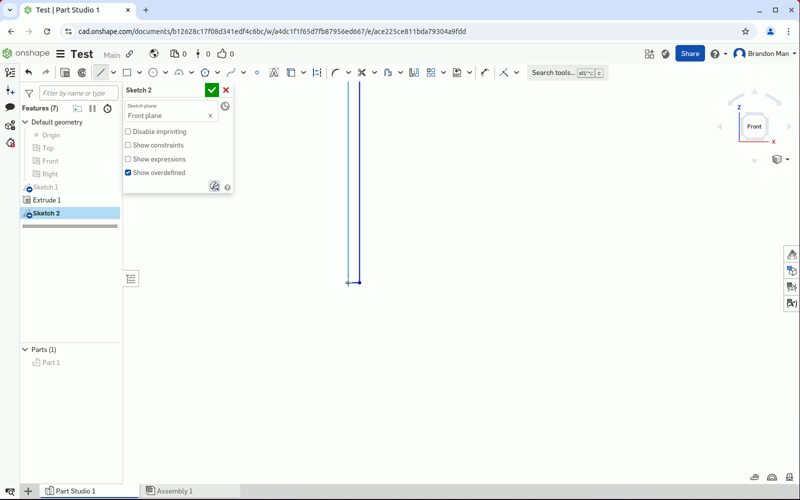
scroll(-6)
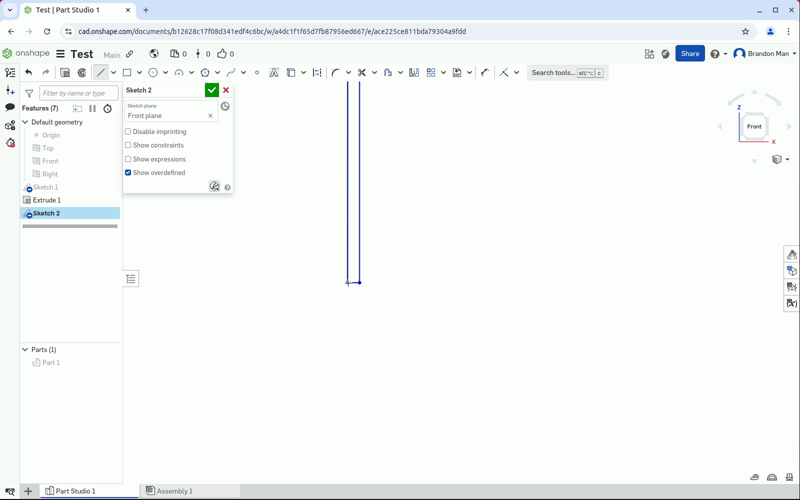
scroll(-6)
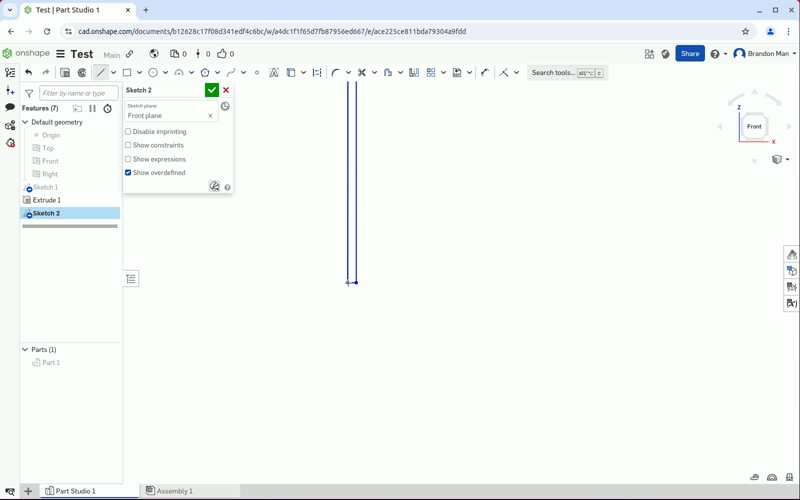
scroll(-6)
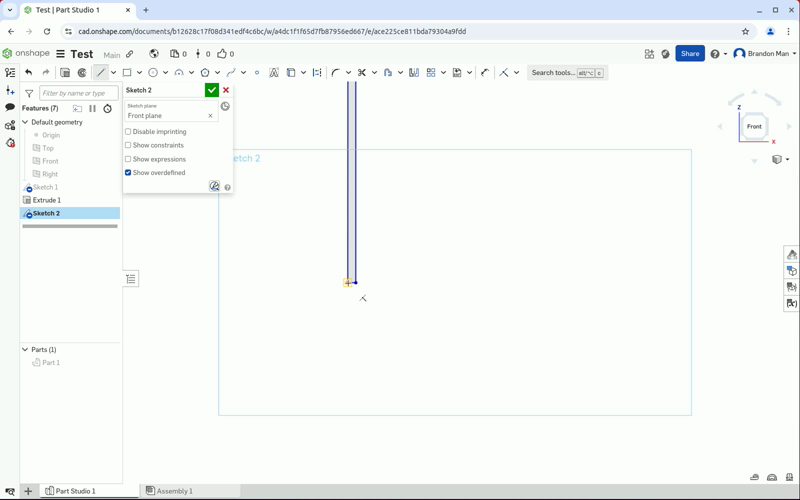
scroll(-6)
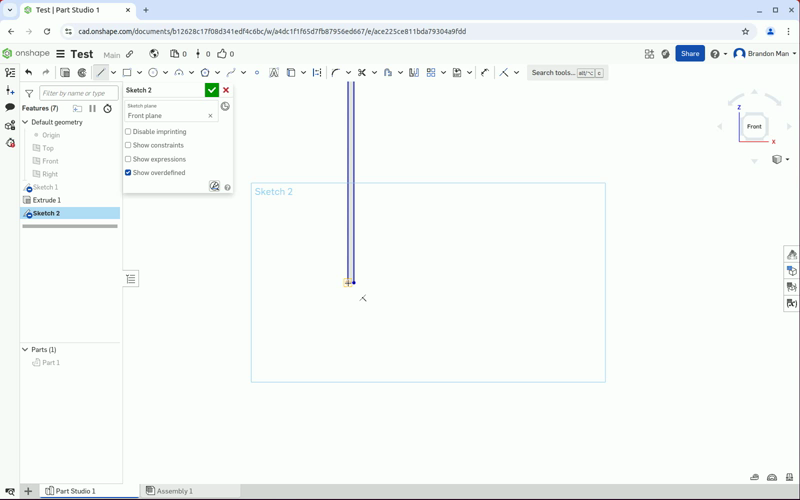
scroll(-6)
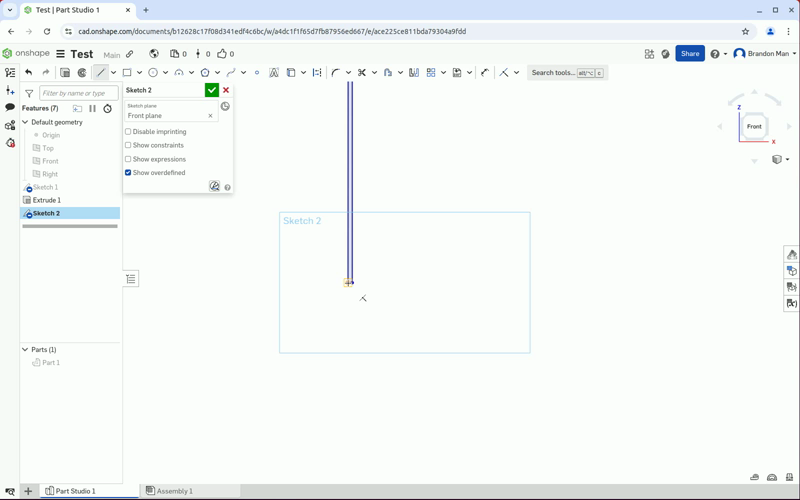
scroll(-6)
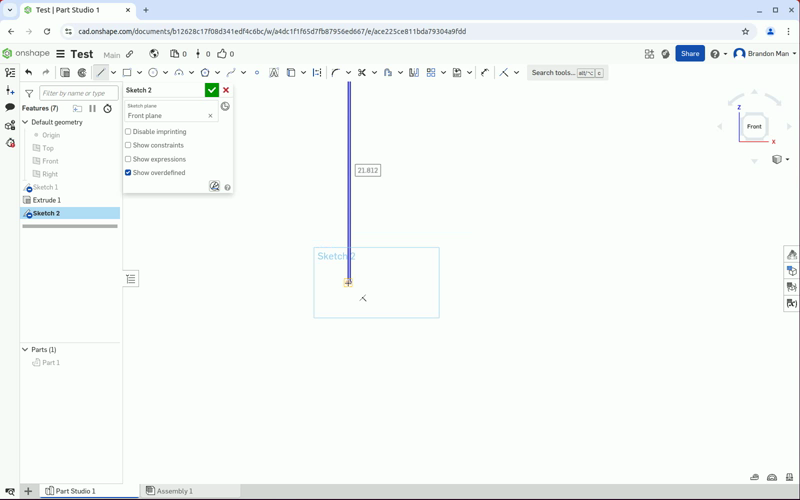
scroll(-6)
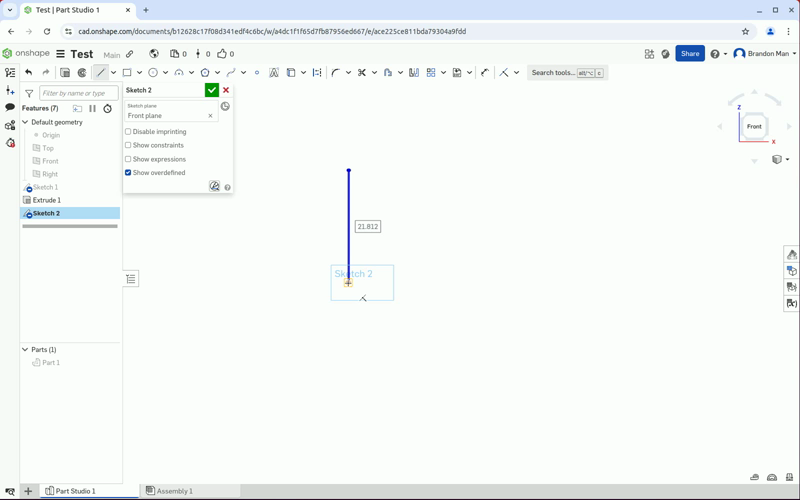
key(esc)
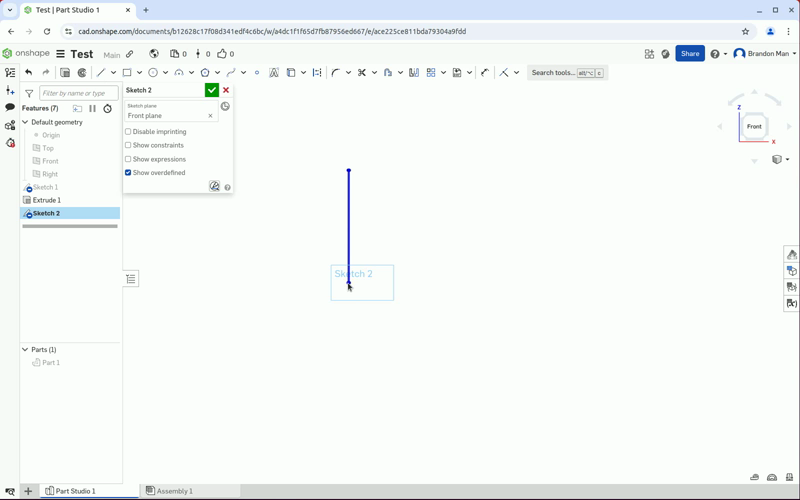
mouse_move(349, 246)
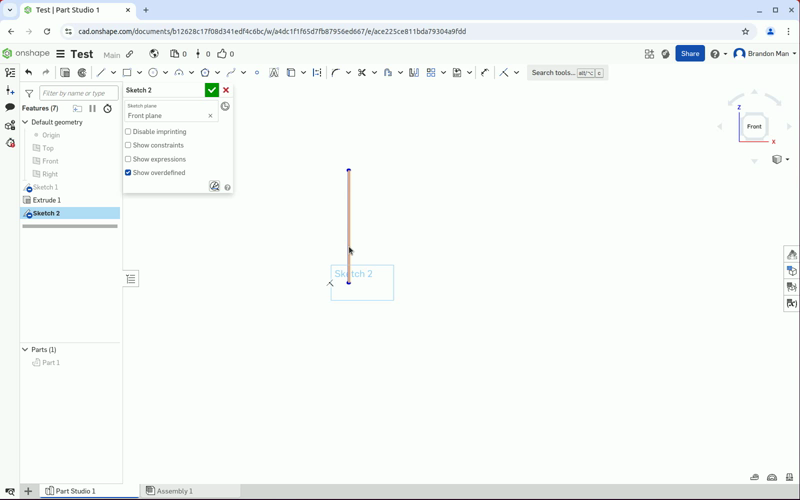
scroll(6)
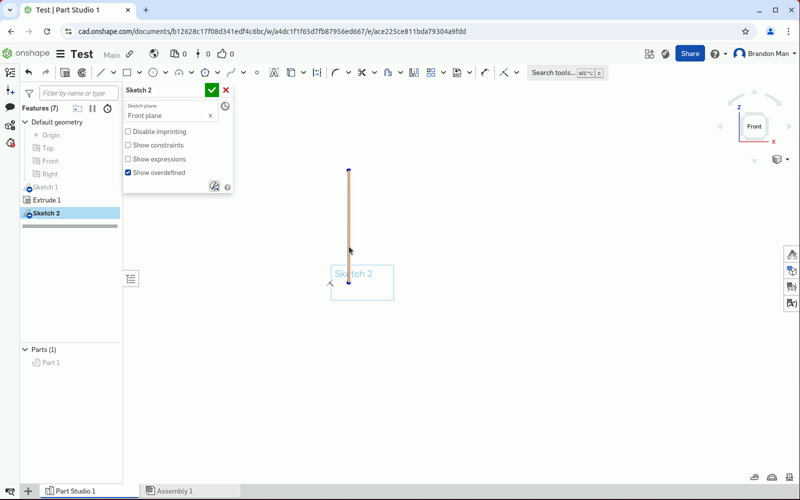
scroll(6)
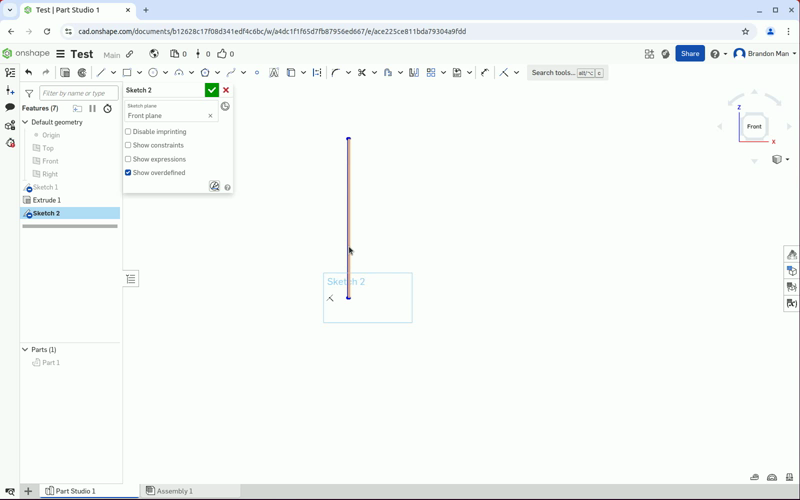
scroll(6)
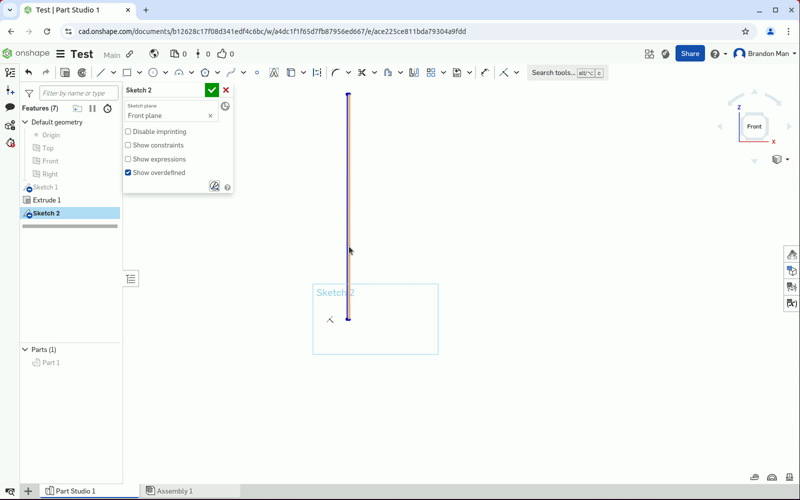
scroll(6)
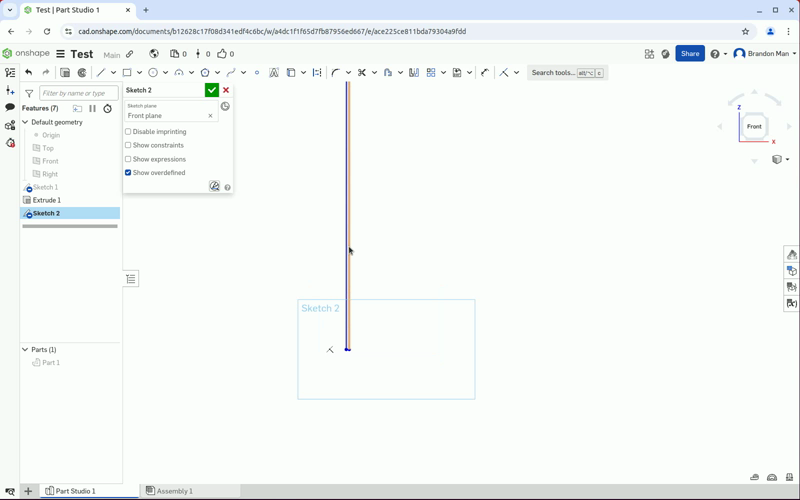
scroll(6)
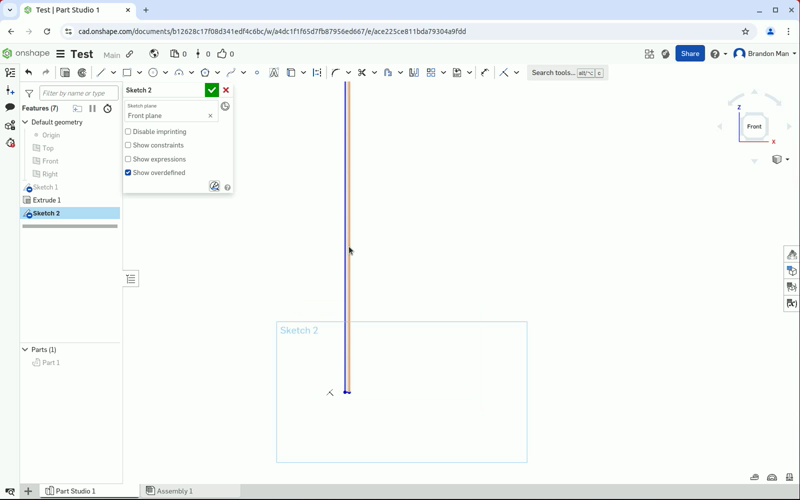
scroll(6)
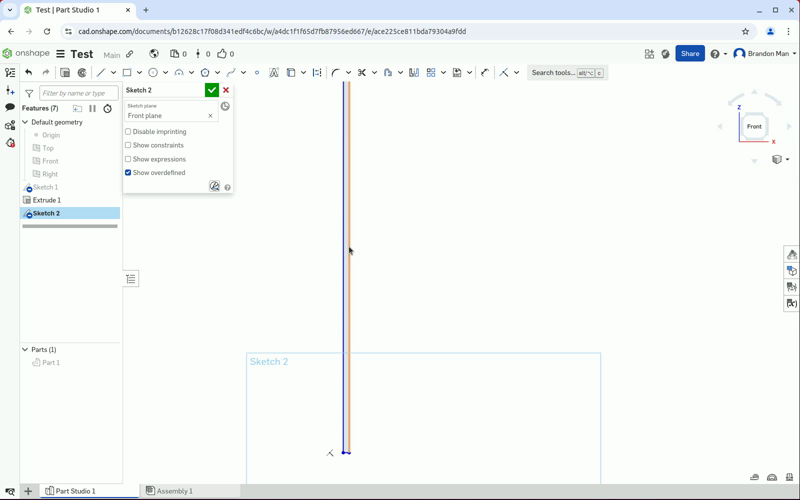
scroll(6)
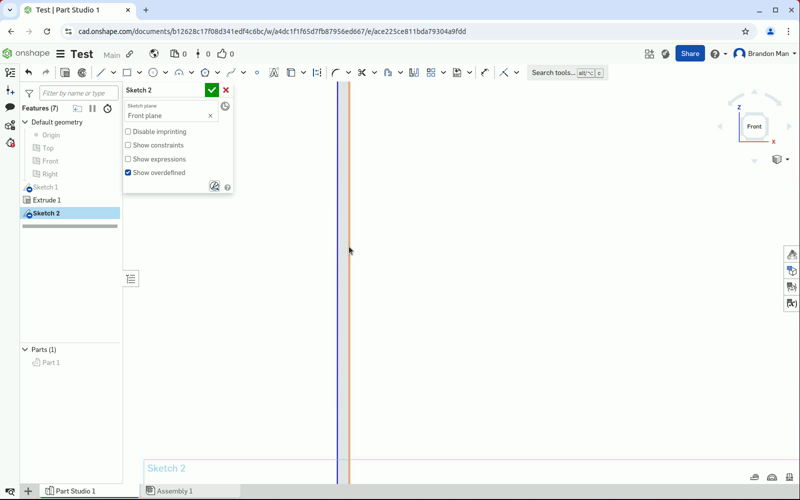
click(349, 246)
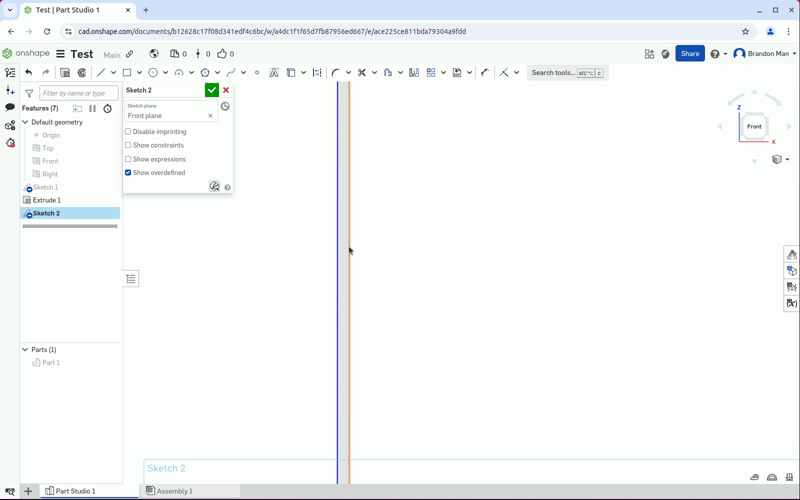
scroll(-6)
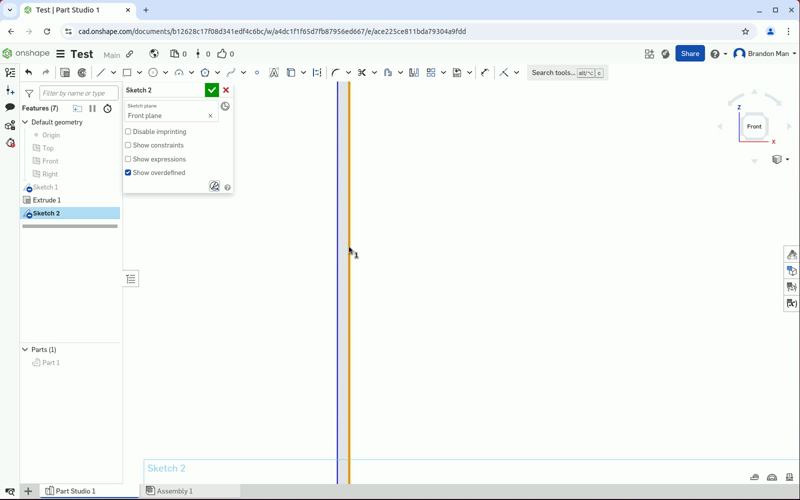
scroll(-6)
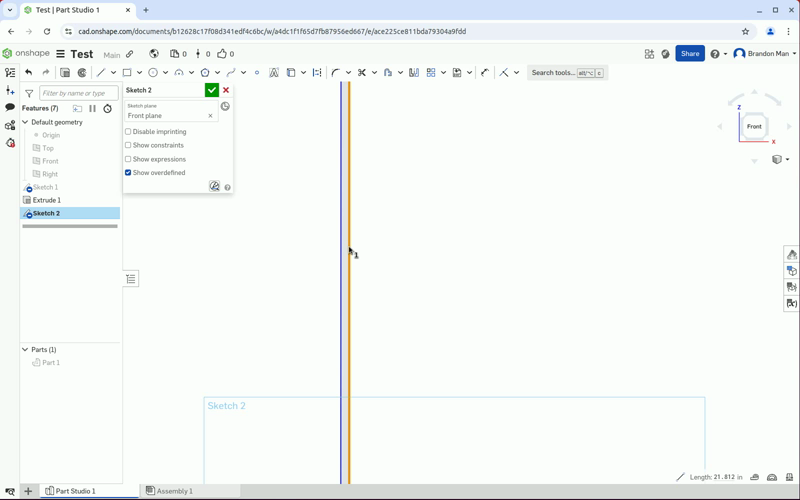
scroll(-6)
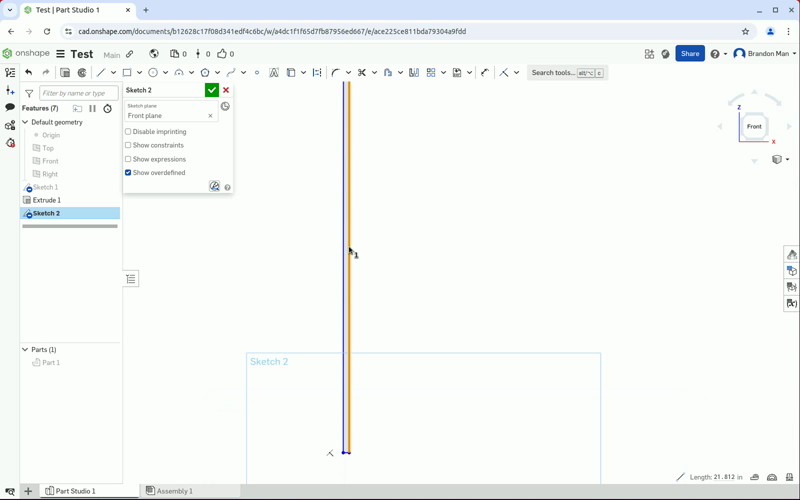
scroll(-6)
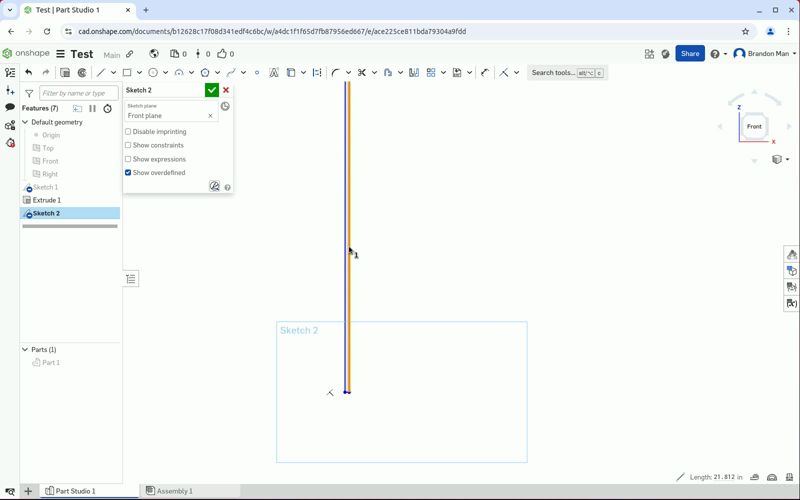
scroll(-6)
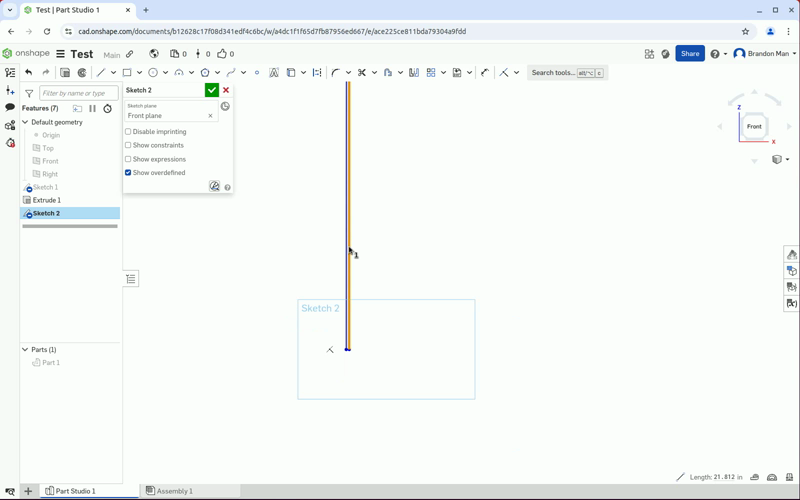
scroll(-6)
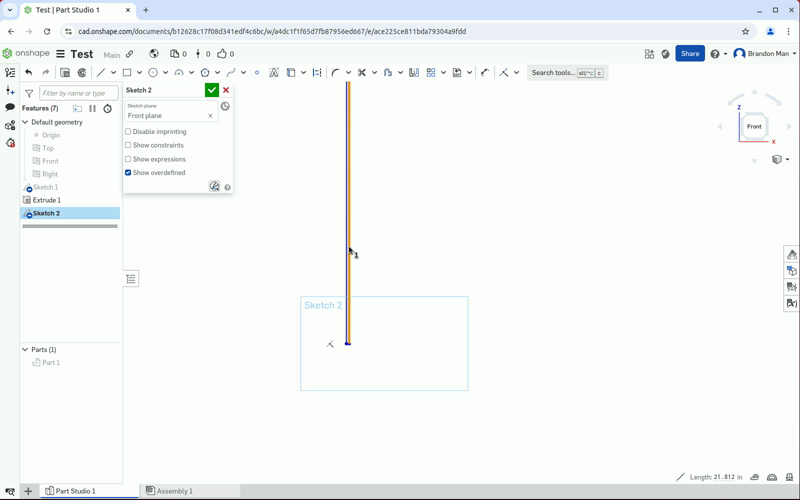
scroll(-6)
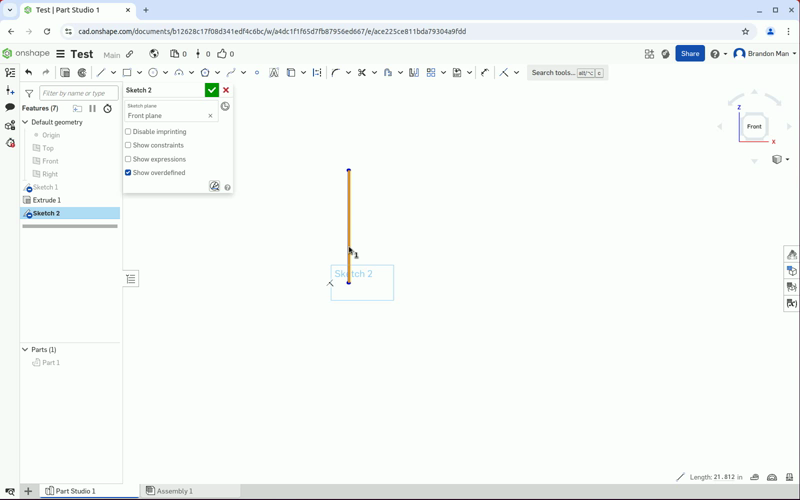
mouse_move(73, 352)
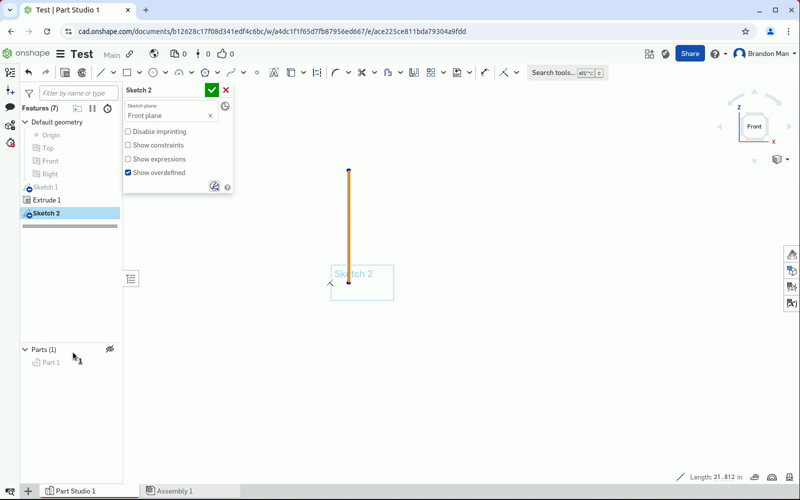
key(shift+y)
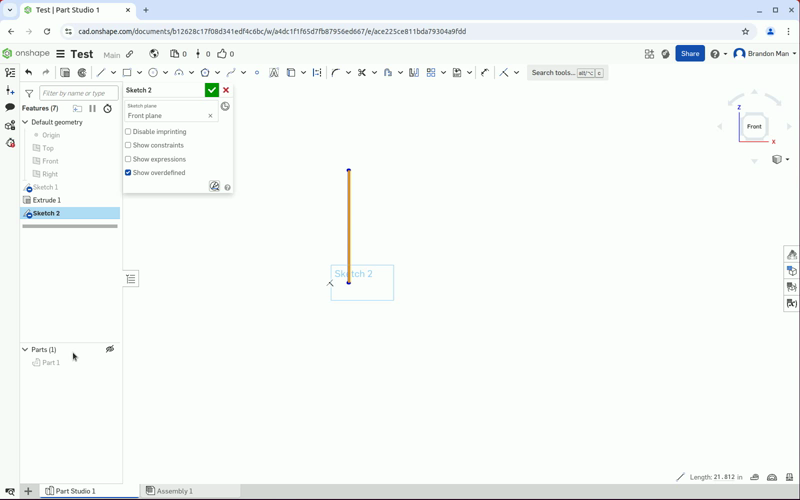
key(shift+e)
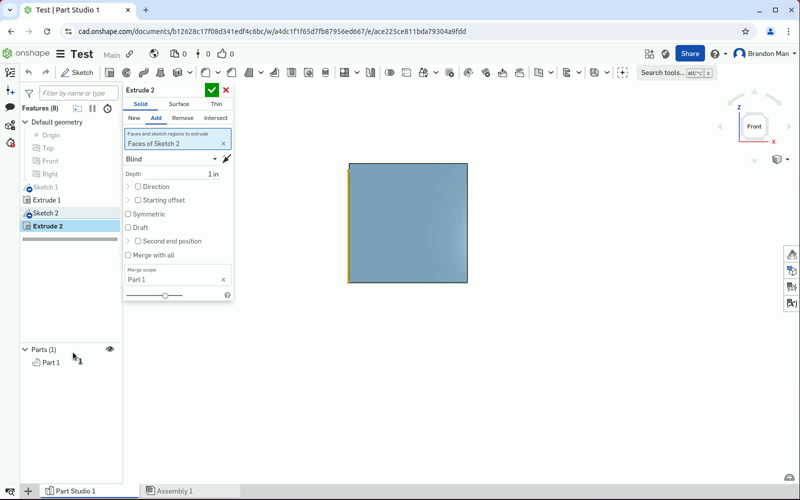
mouse_move(143, 106)
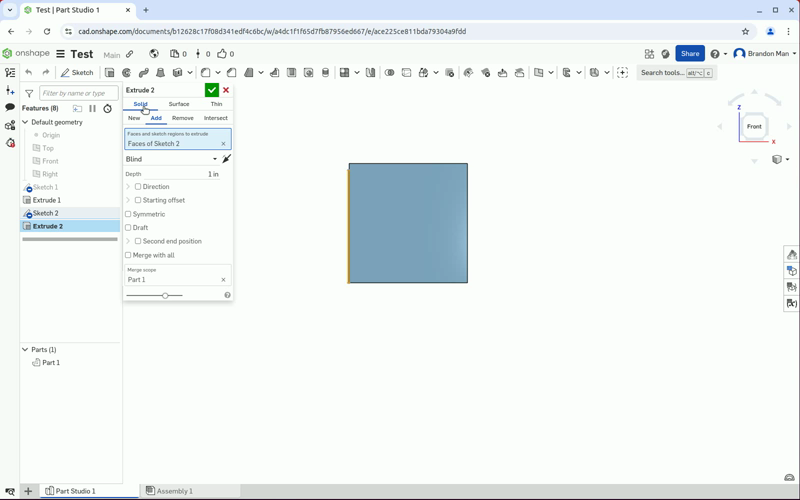
click(143, 106)
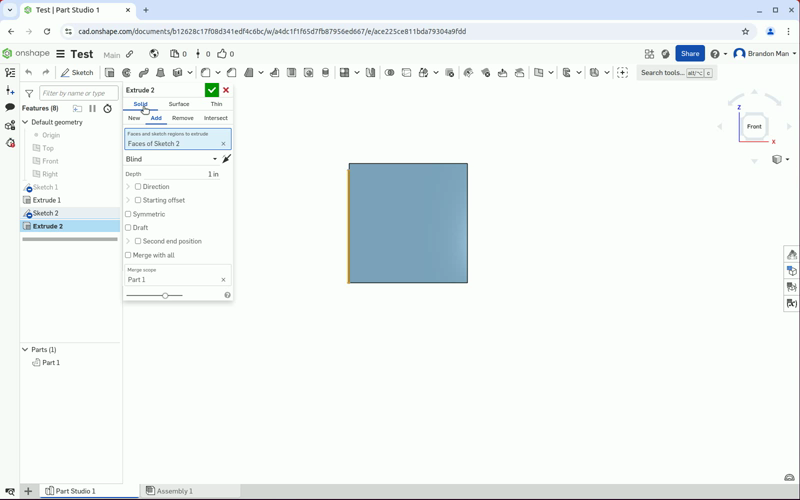
mouse_move(137, 120)
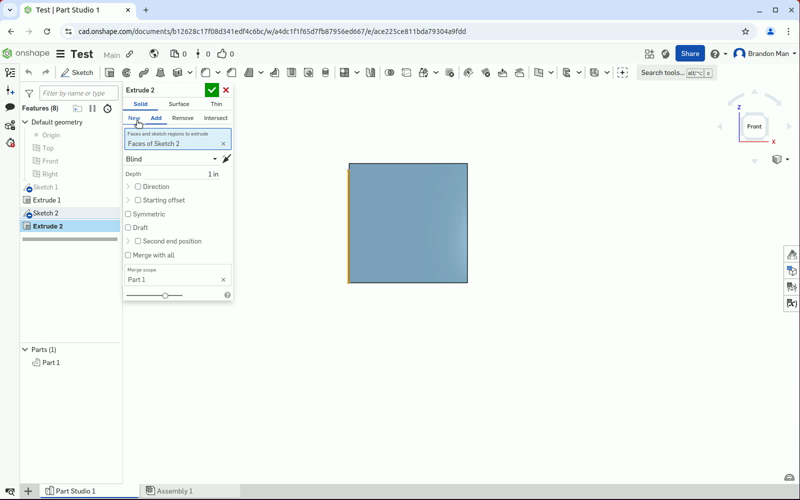
click(137, 120)
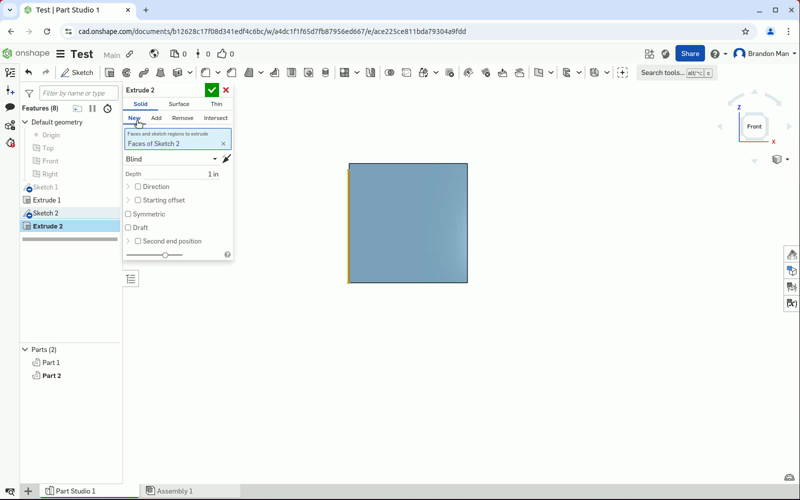
key(tab, 4)
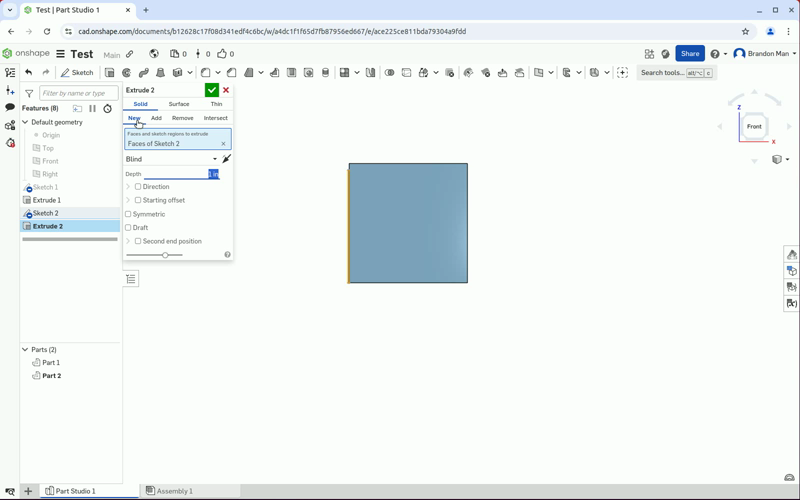
text(11.554)
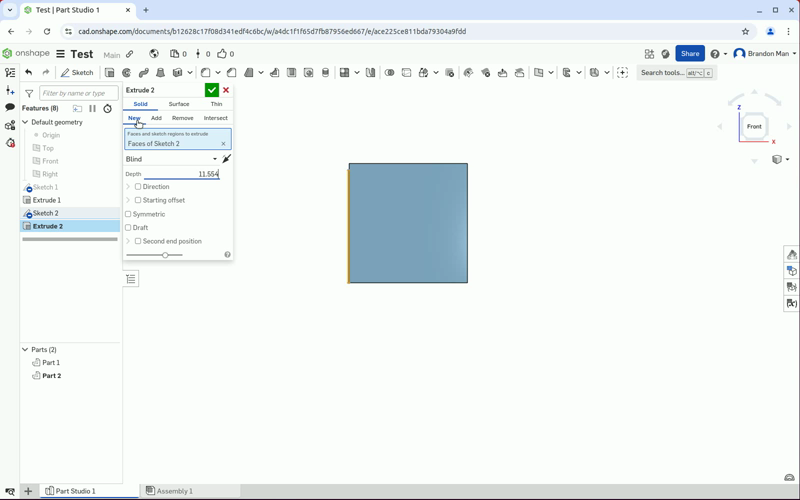
key(enter)
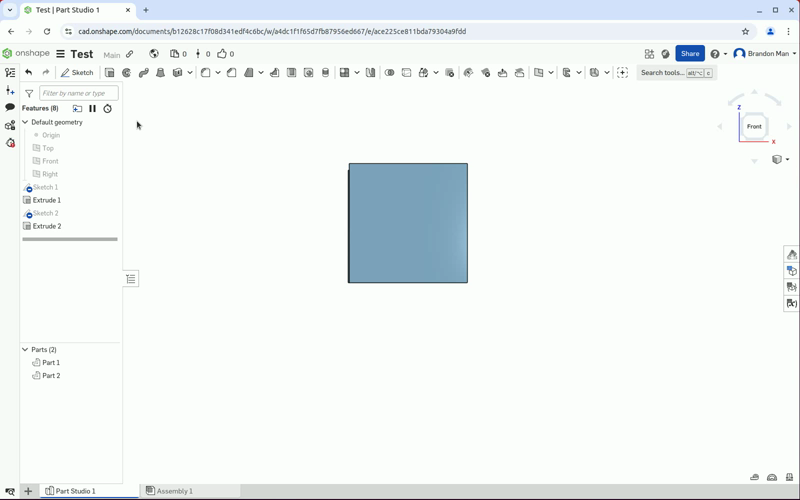
key(shift+h)
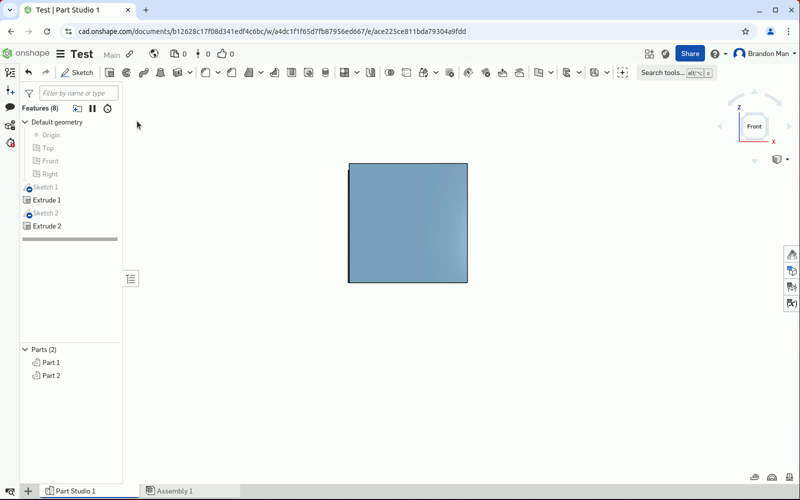
key(shift+h)
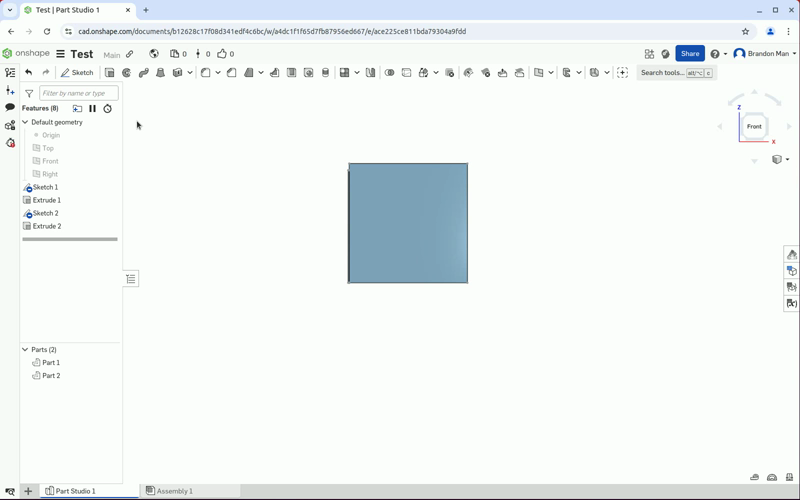
key(shift+7)
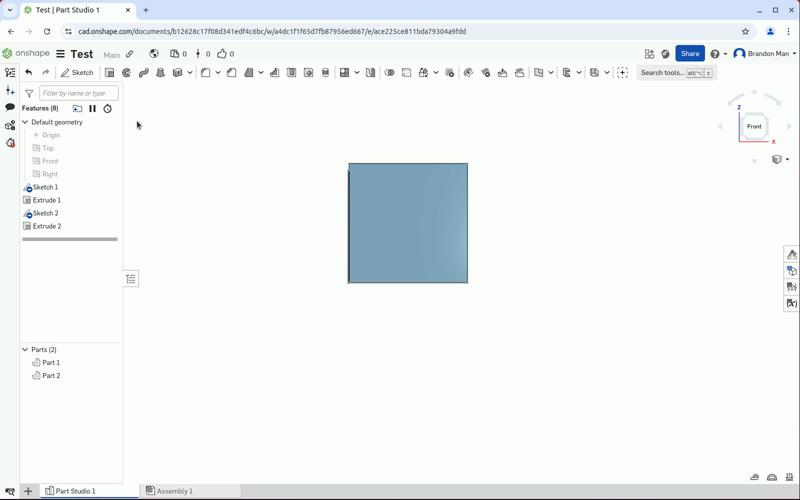
key(left, 2)
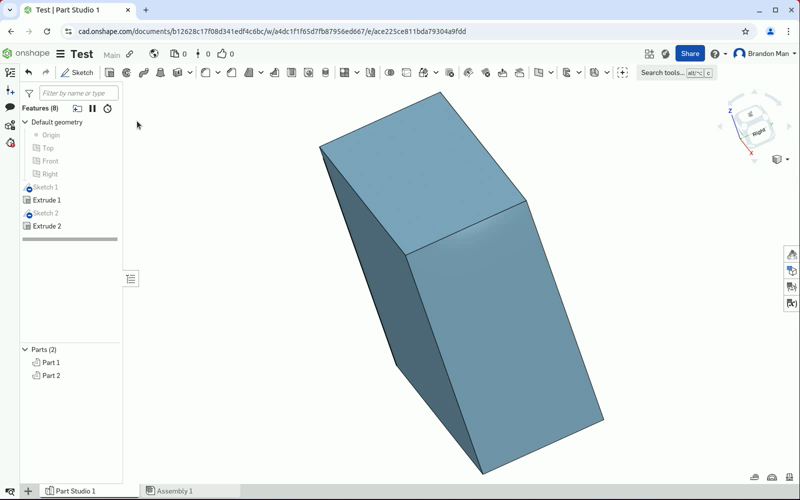
key(down, 2)
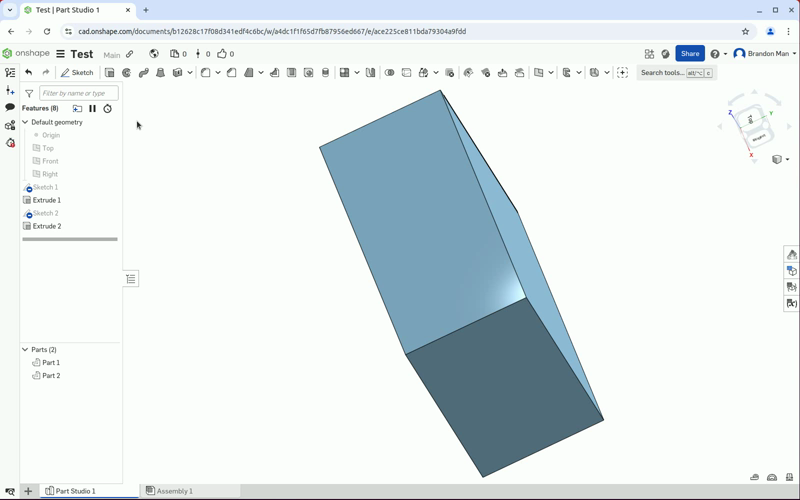
key(up, 2)
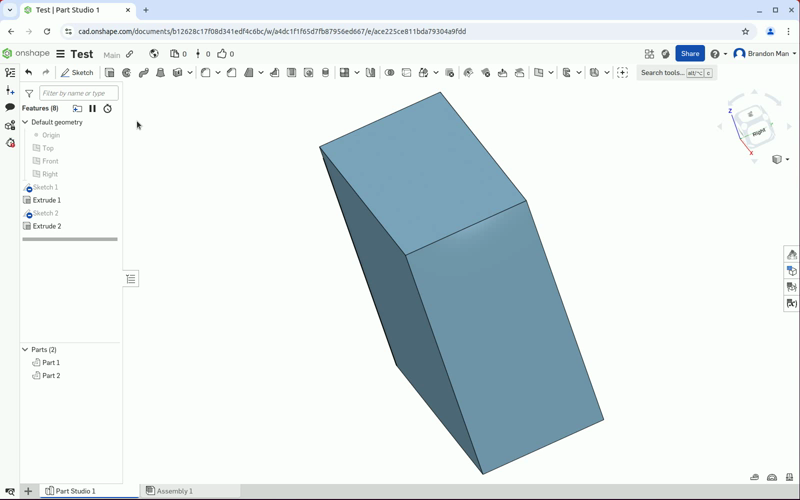
key(right, 2)
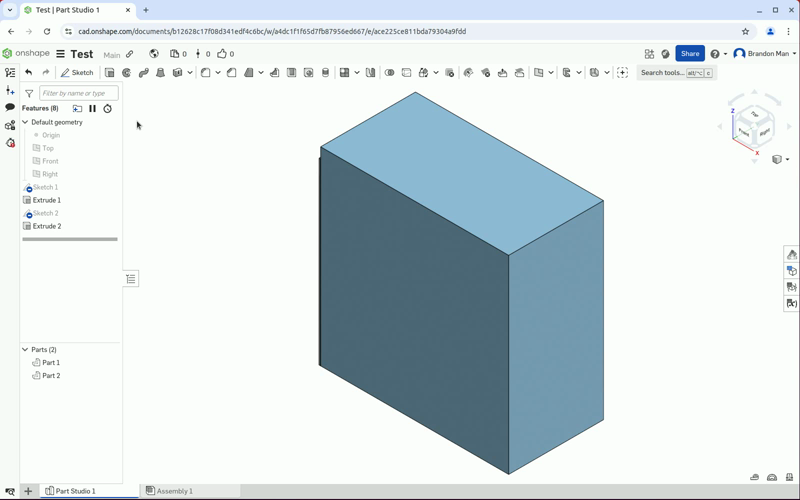
mouse_move(73, 189)
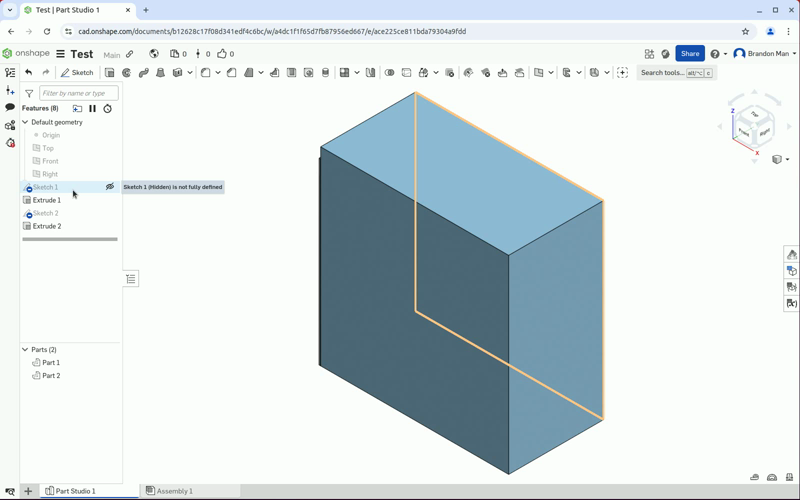
click(73, 189)